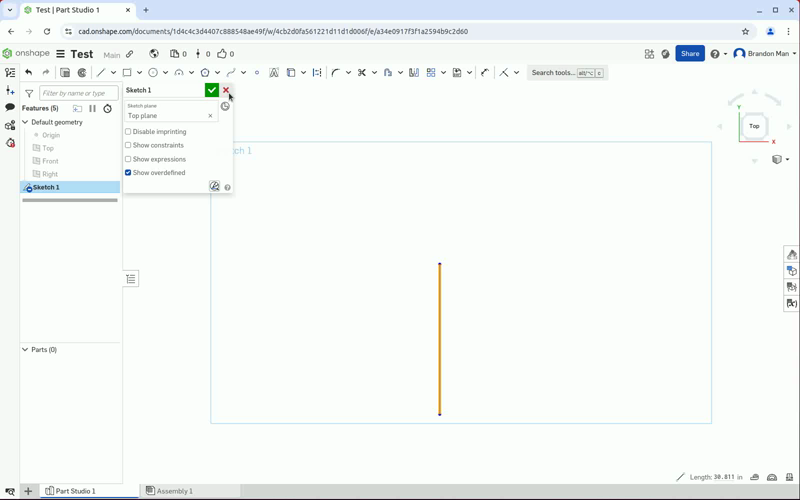
key(shift+h)
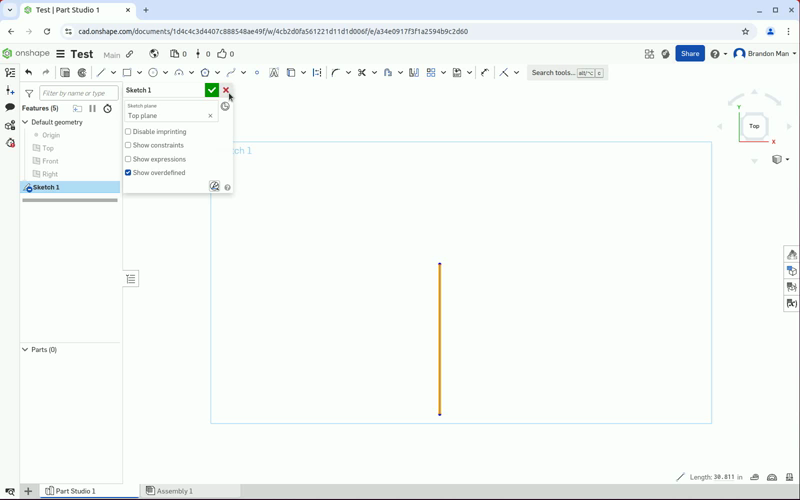
key(shift+s)
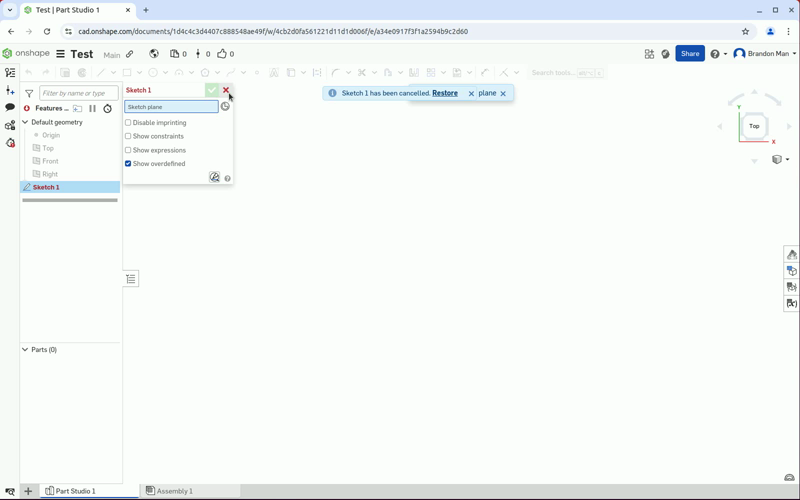
mouse_move(73, 150)
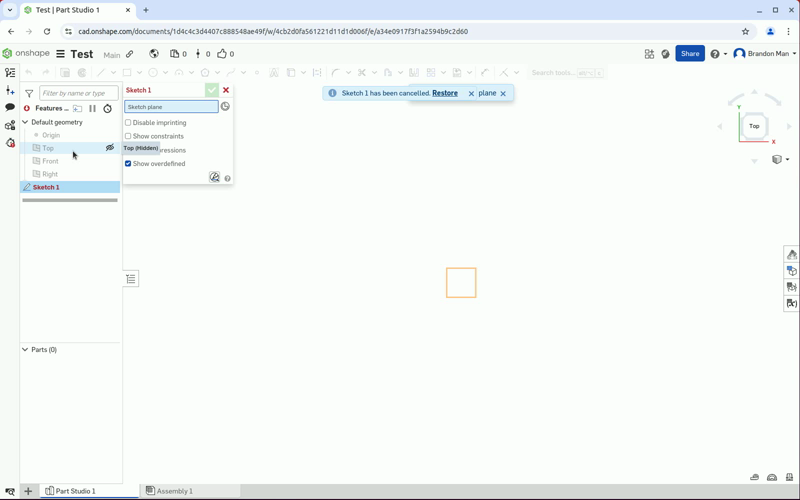
click(73, 150)
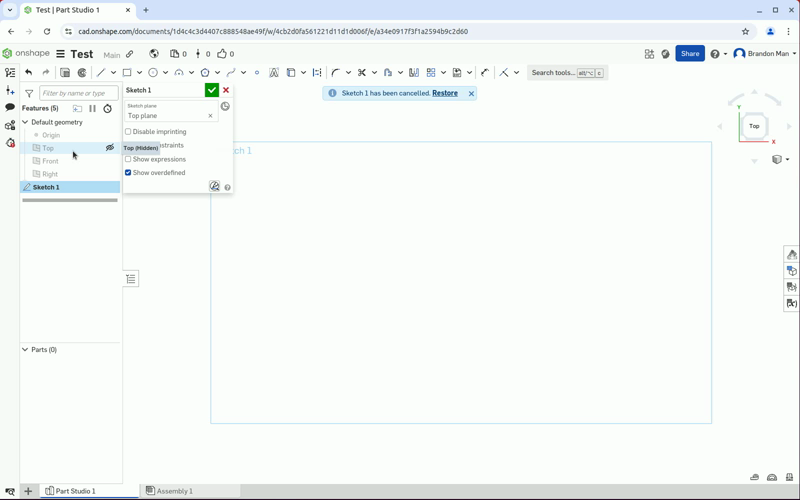
mouse_move(73, 352)
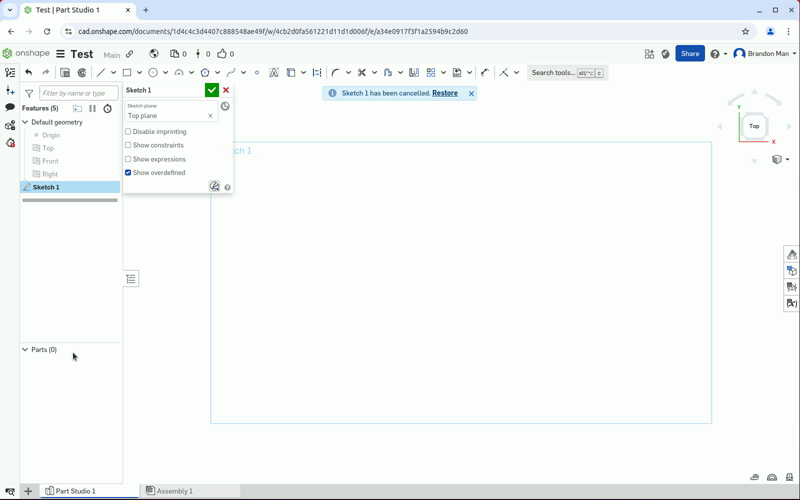
key(y)
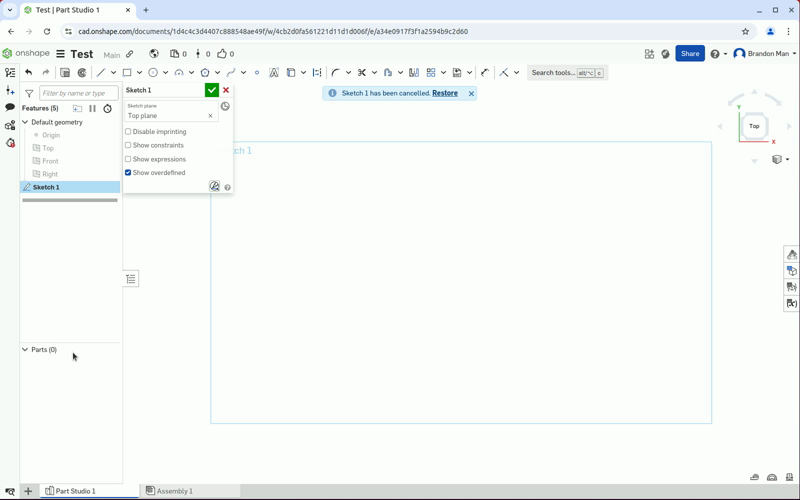
key(l)
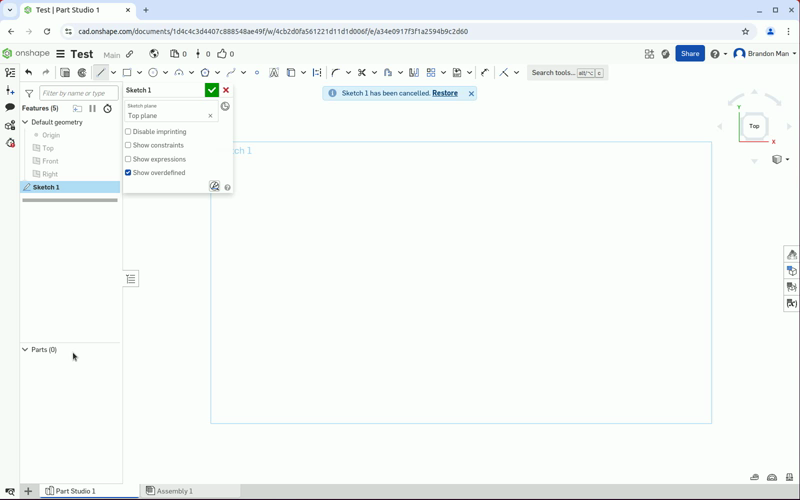
key_down(shift)
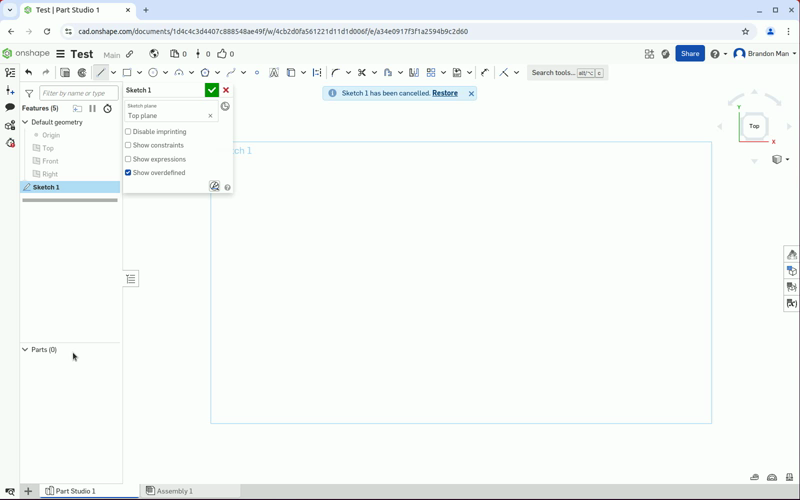
mouse_move(410, 327)
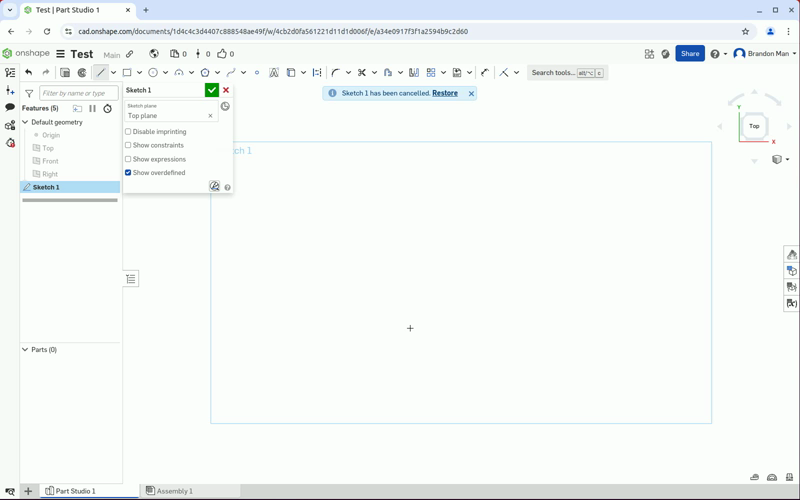
click(410, 327)
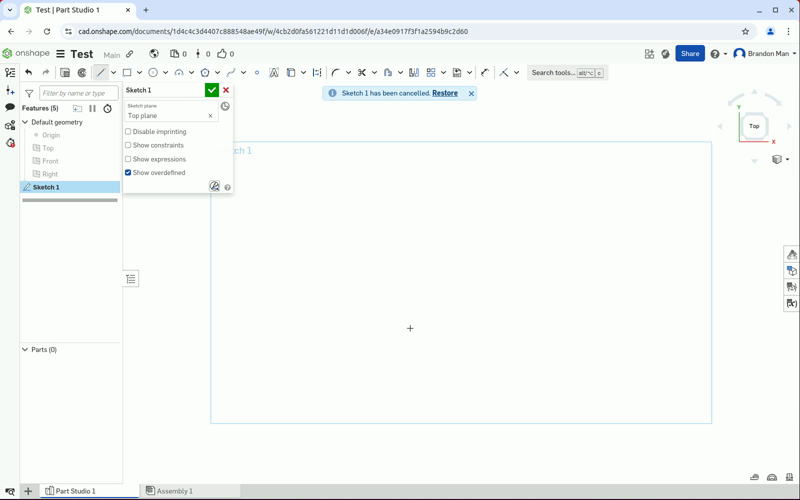
key_up(shift)
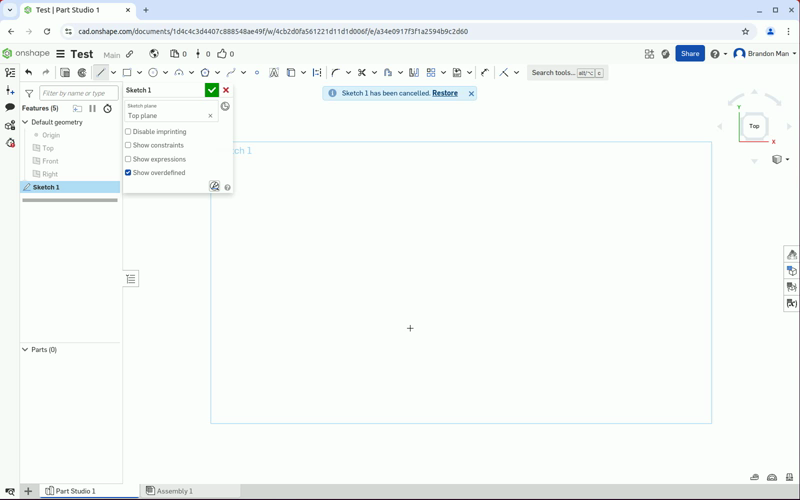
key_down(shift)
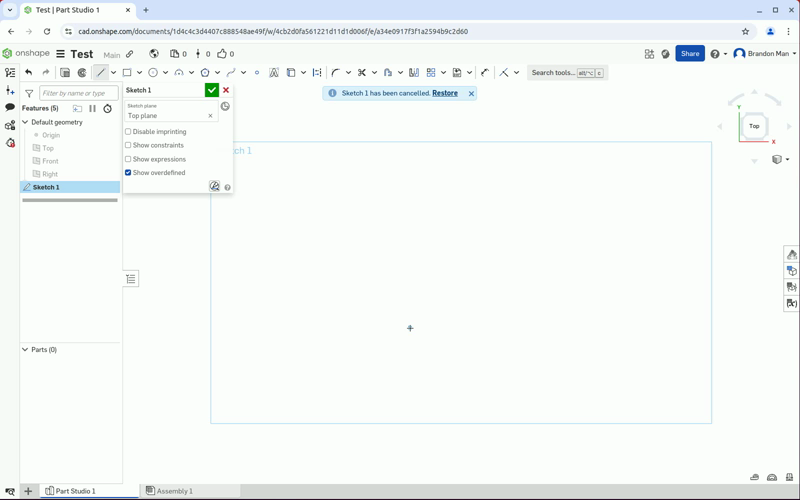
mouse_move(511, 327)
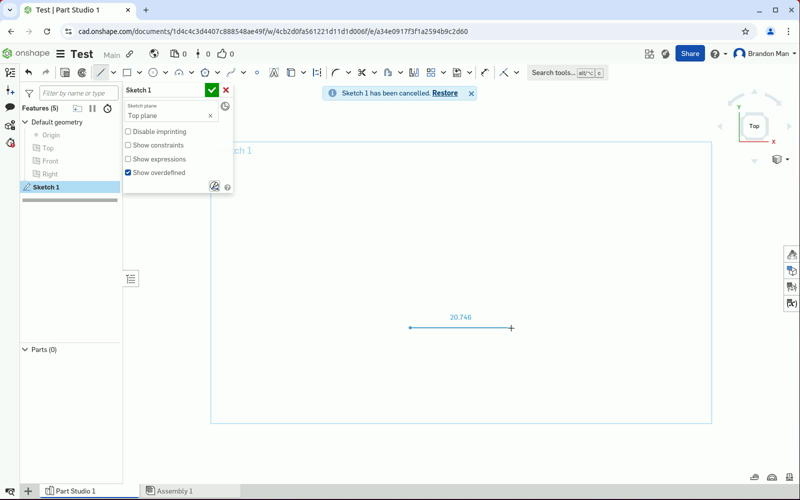
click(511, 327)
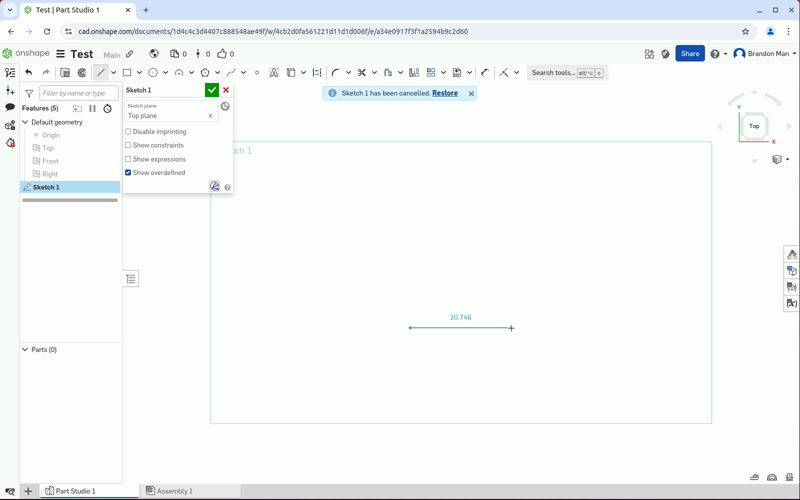
key_up(shift)
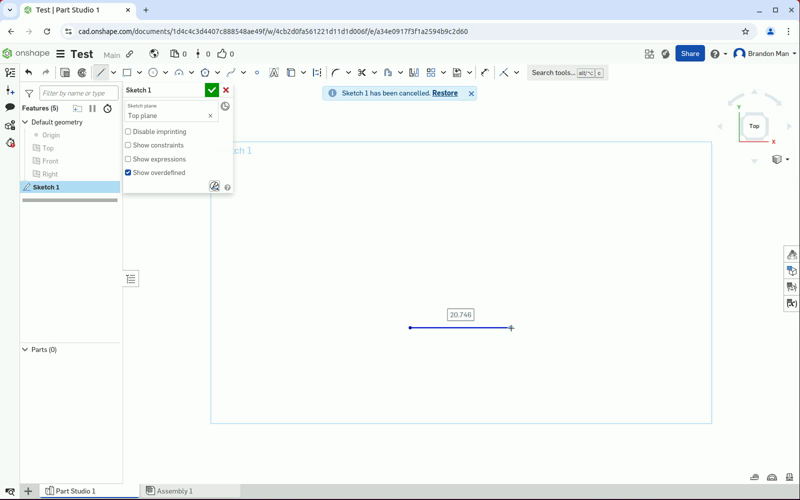
key_down(shift)
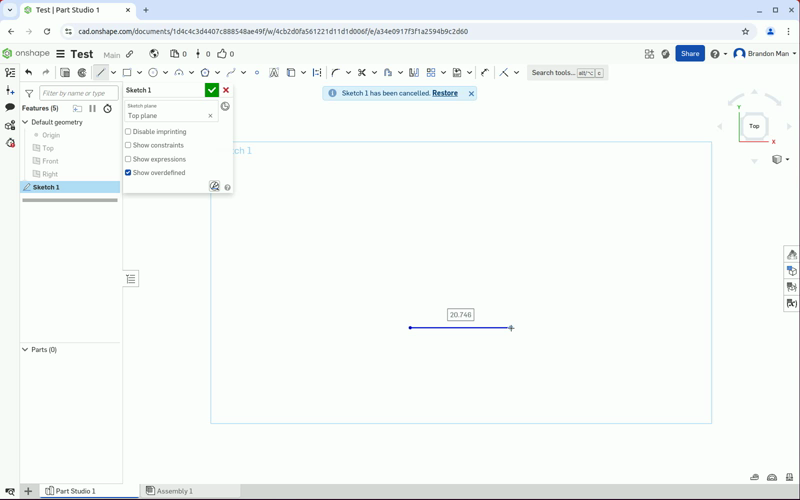
mouse_move(541, 327)
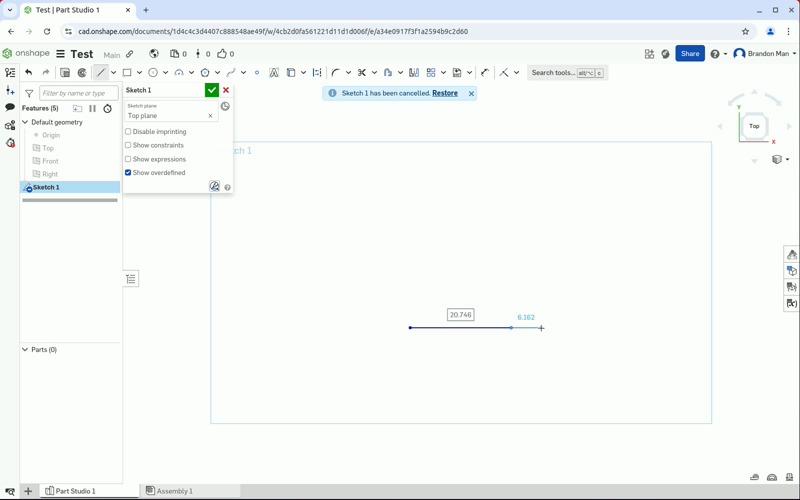
mouse_move(511, 306)
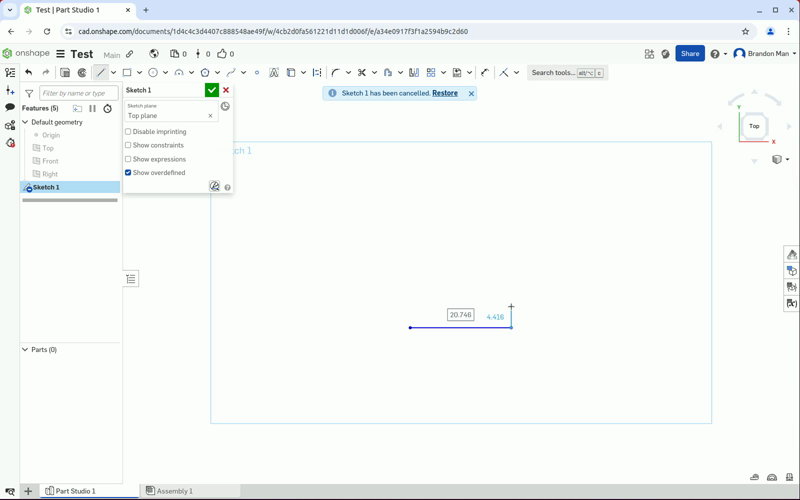
click(511, 306)
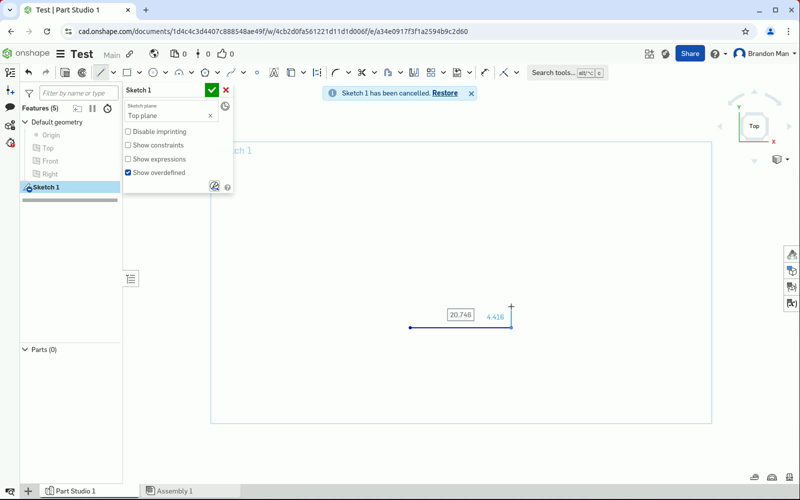
key_up(shift)
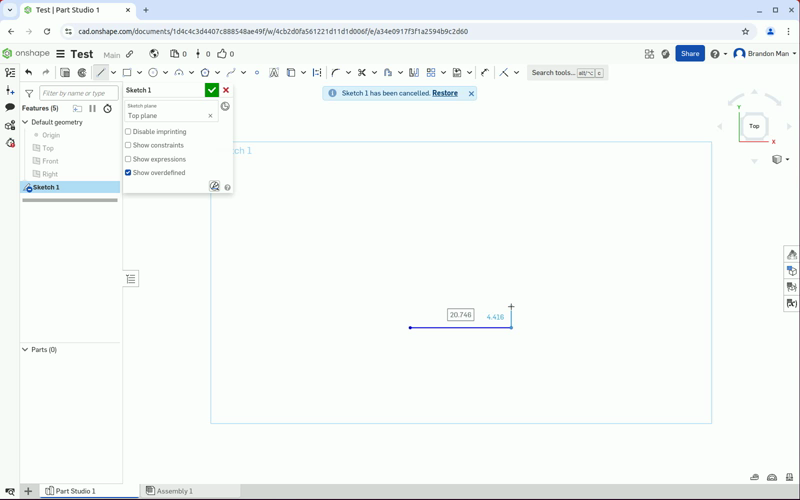
key_down(shift)
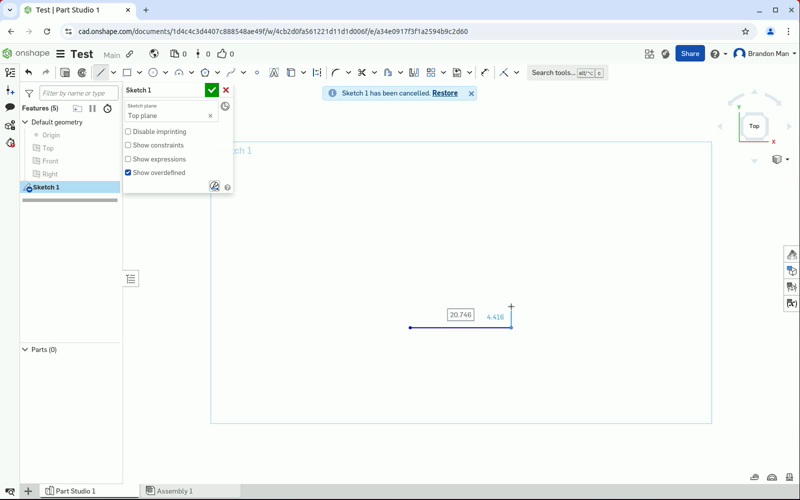
mouse_move(541, 306)
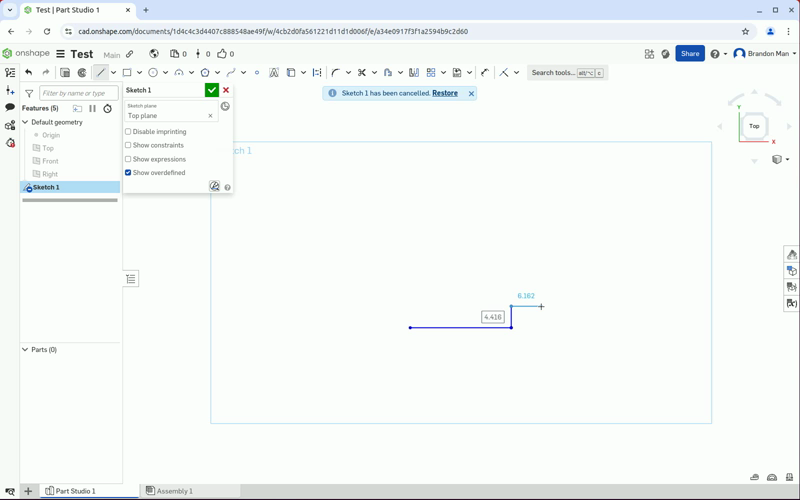
mouse_move(511, 271)
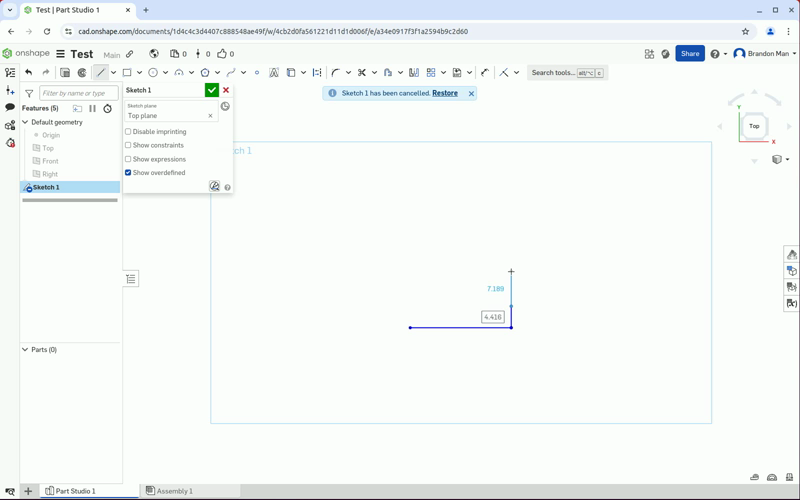
click(511, 271)
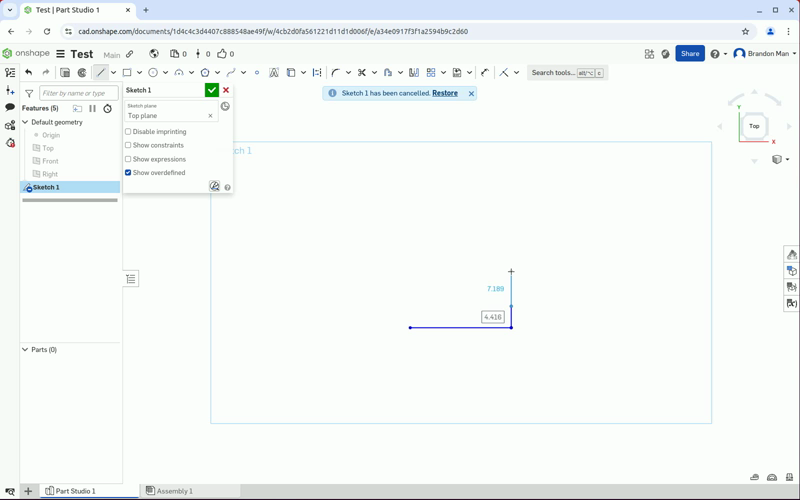
key_up(shift)
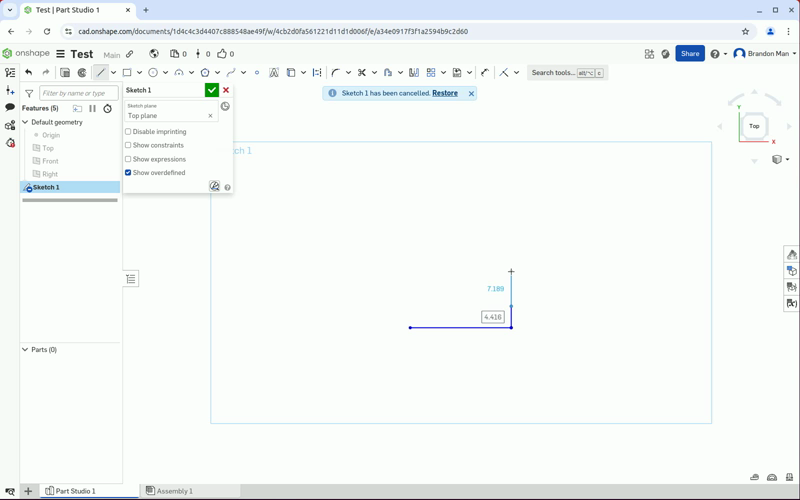
key_down(shift)
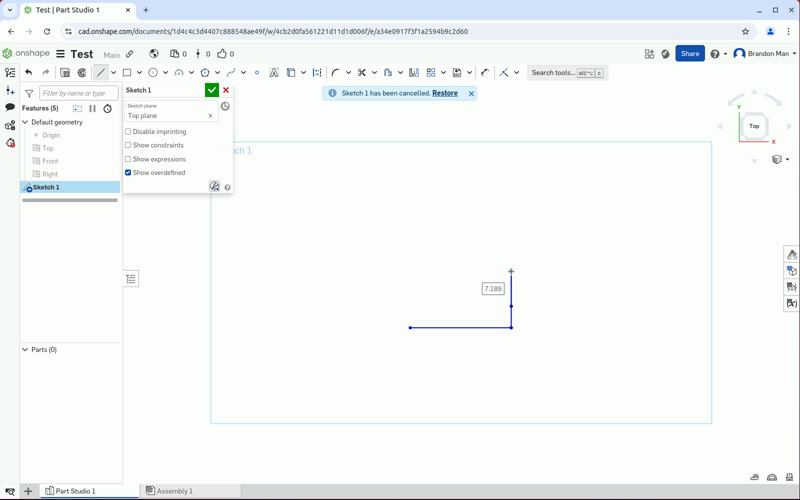
mouse_move(541, 271)
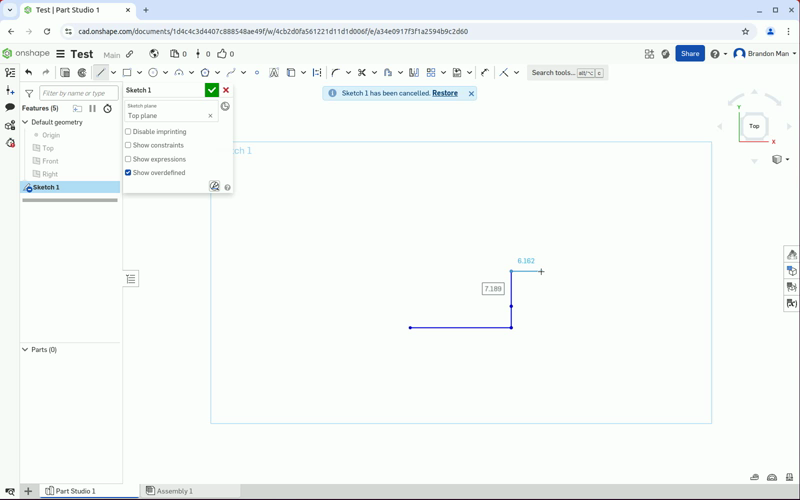
mouse_move(511, 249)
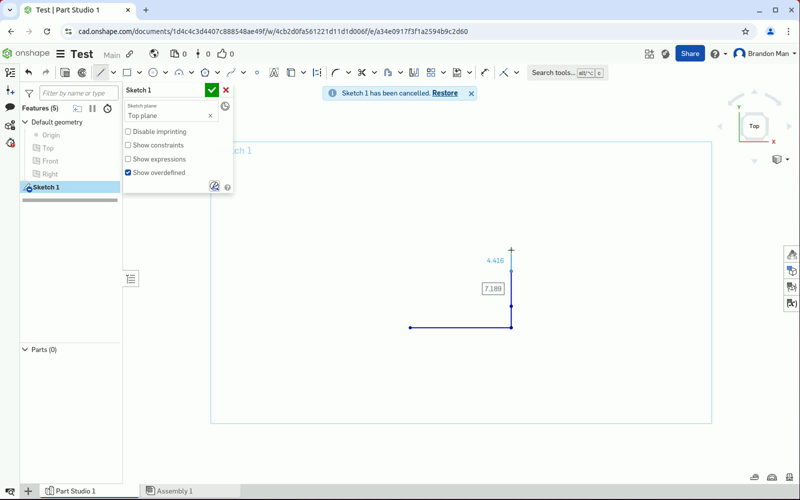
click(511, 249)
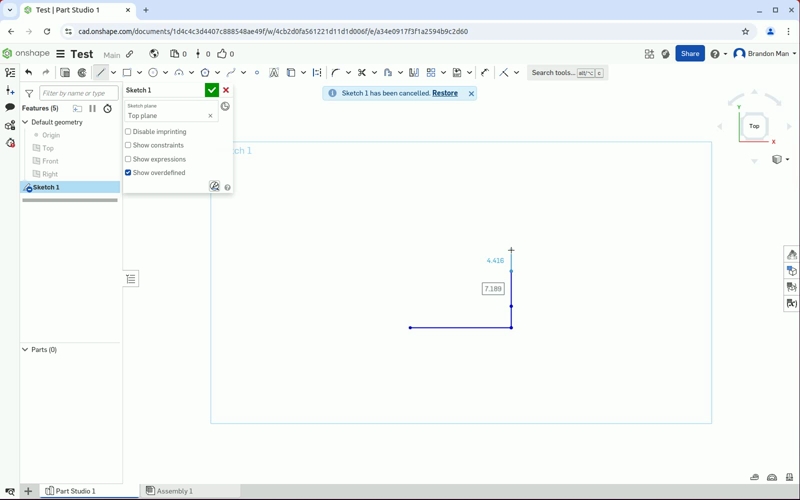
key_up(shift)
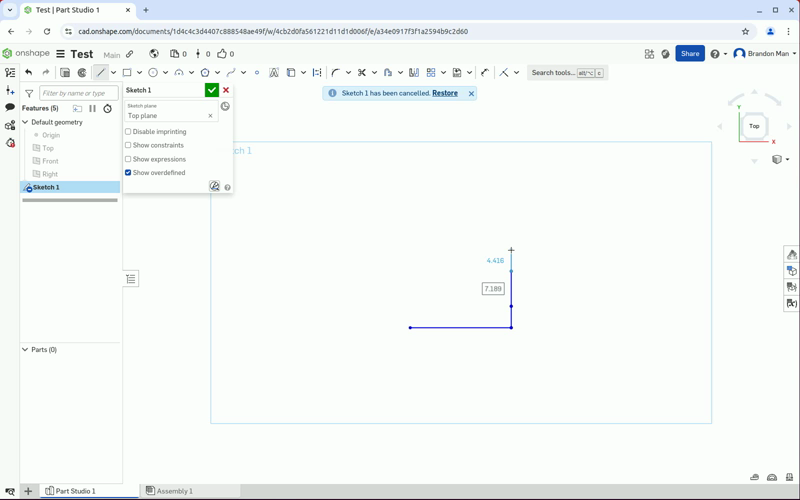
key_down(shift)
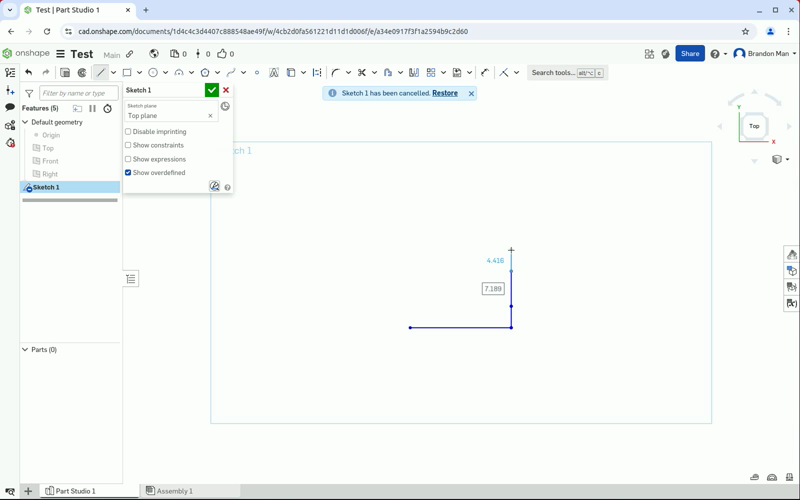
mouse_move(410, 249)
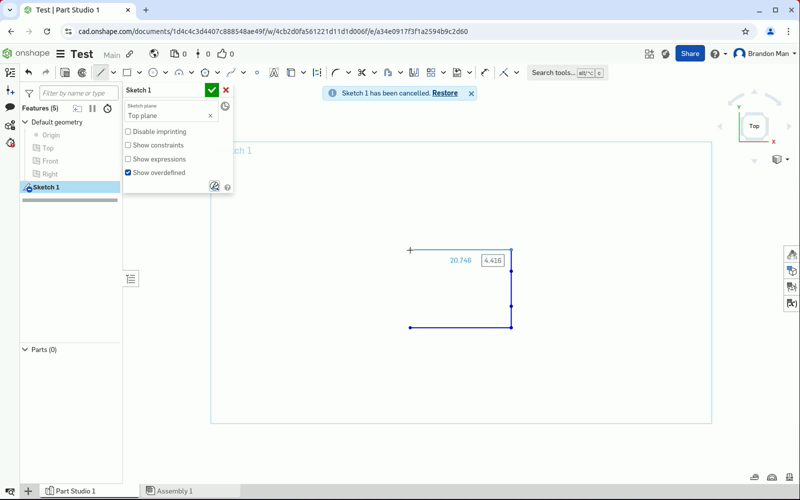
click(410, 249)
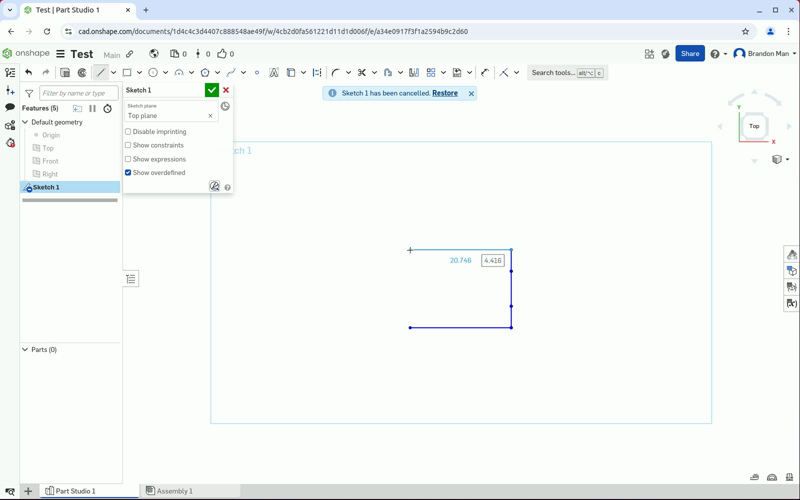
key_up(shift)
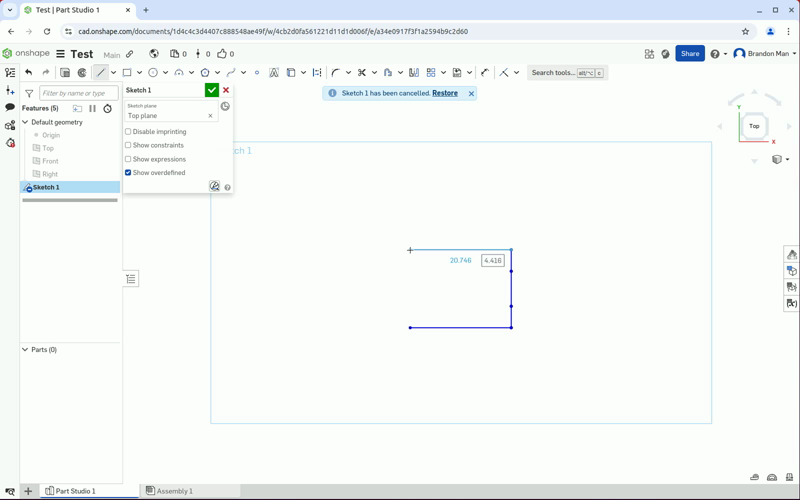
key_down(shift)
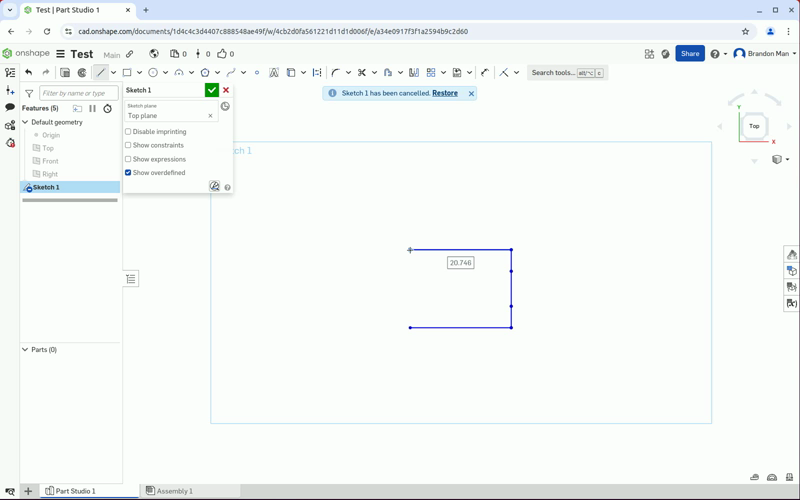
mouse_move(440, 249)
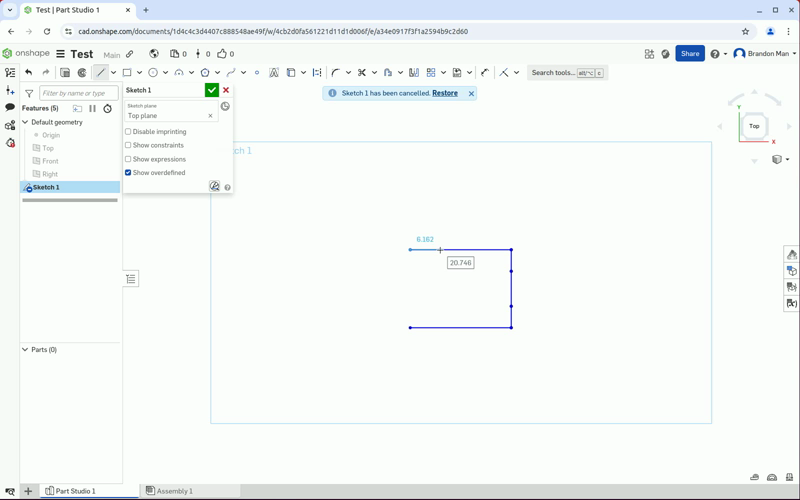
mouse_move(410, 271)
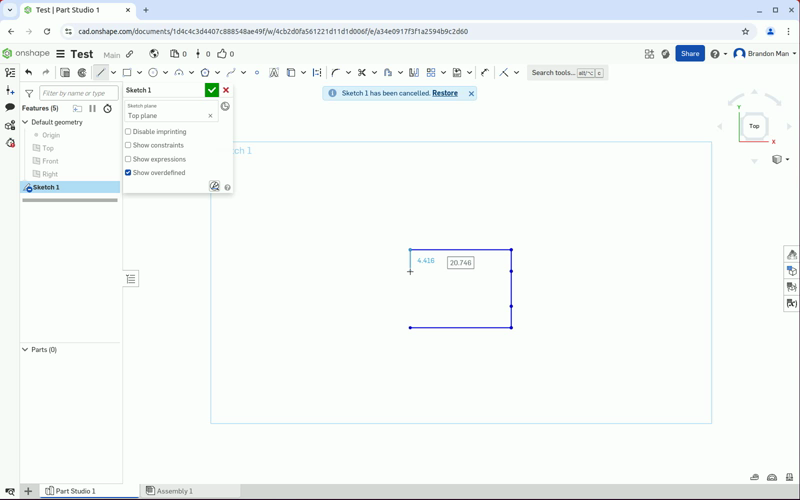
click(410, 271)
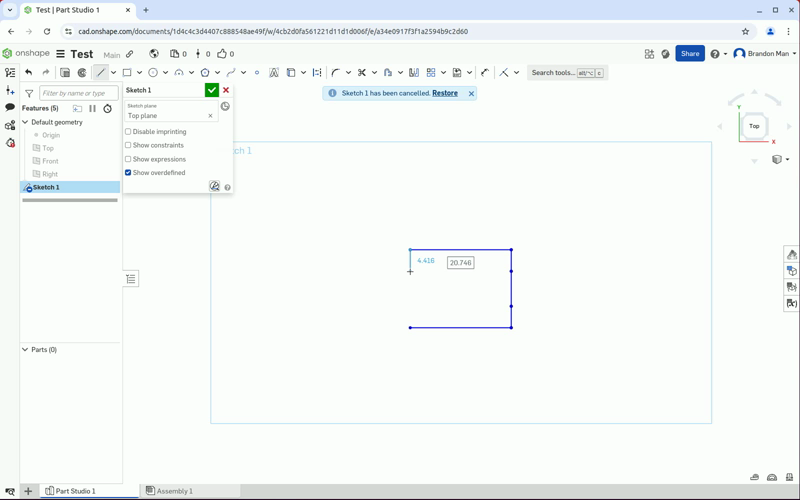
key_up(shift)
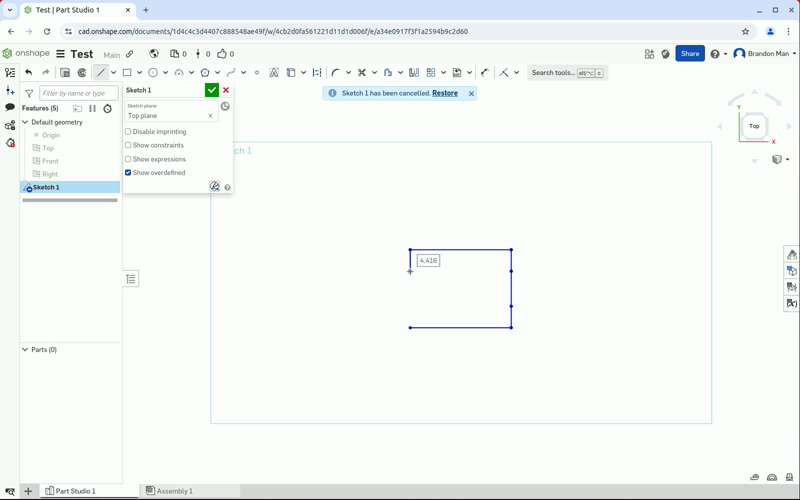
key_down(shift)
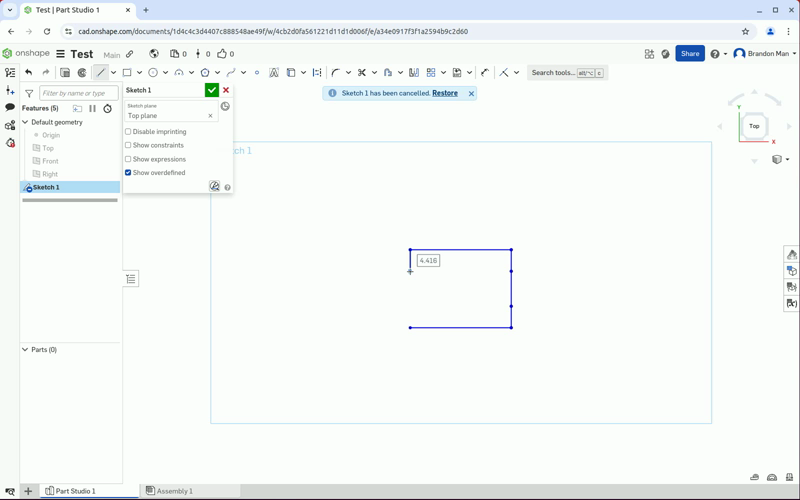
mouse_move(490, 271)
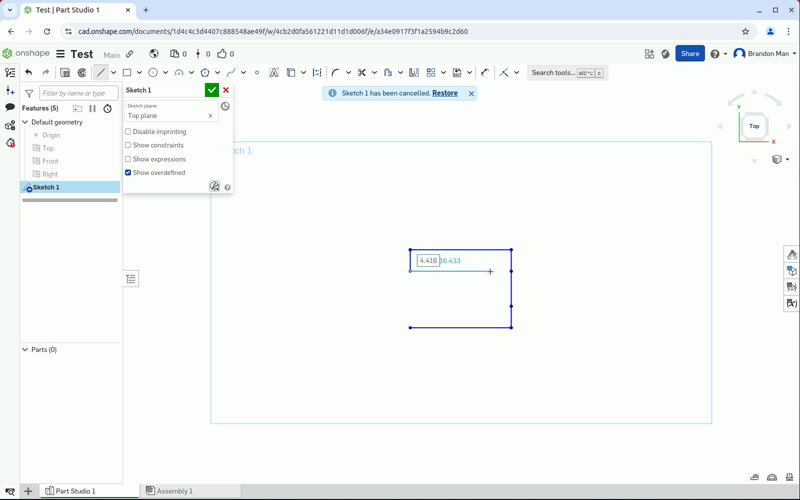
click(490, 271)
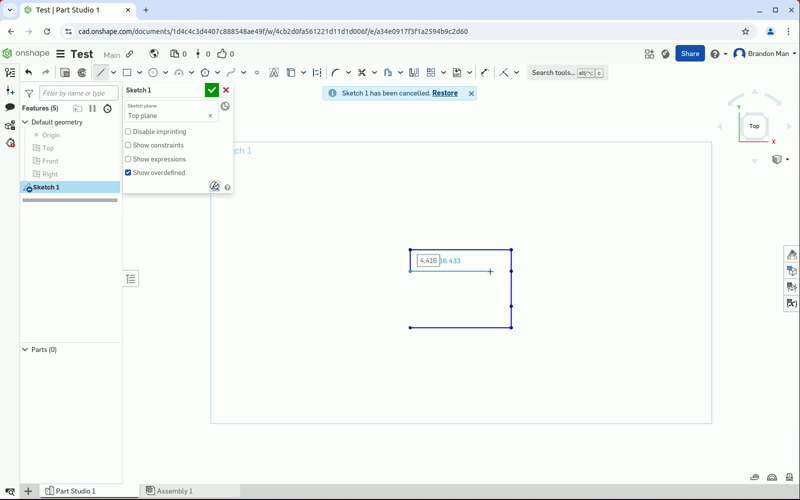
key_up(shift)
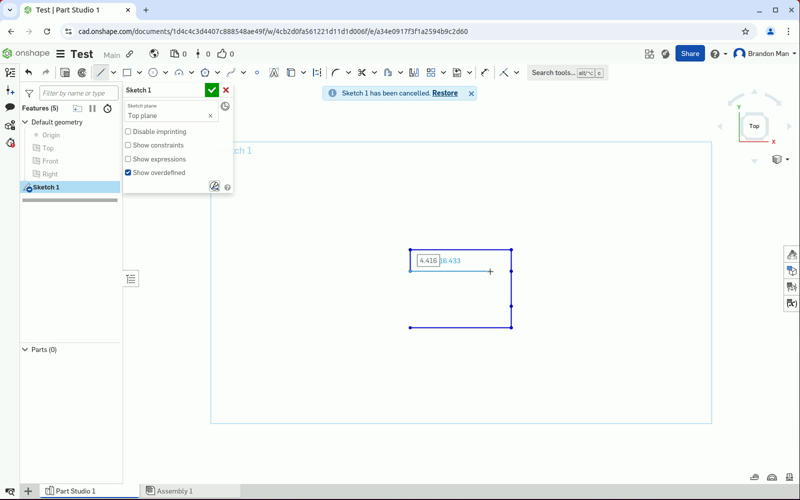
key_down(shift)
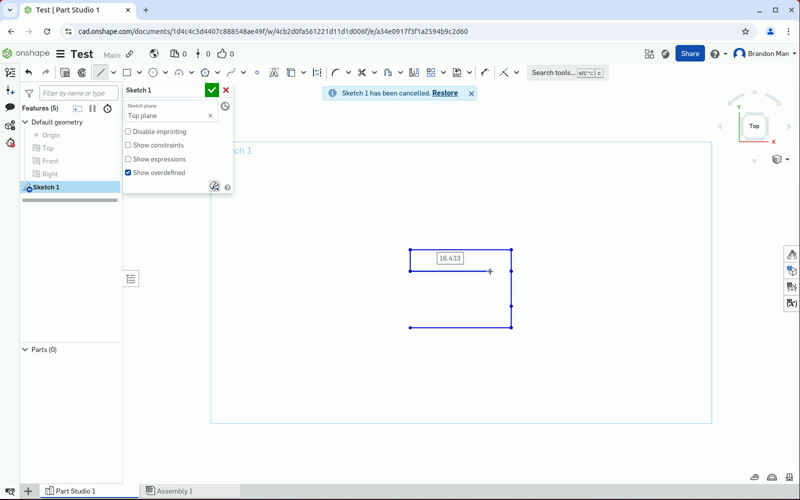
mouse_move(520, 271)
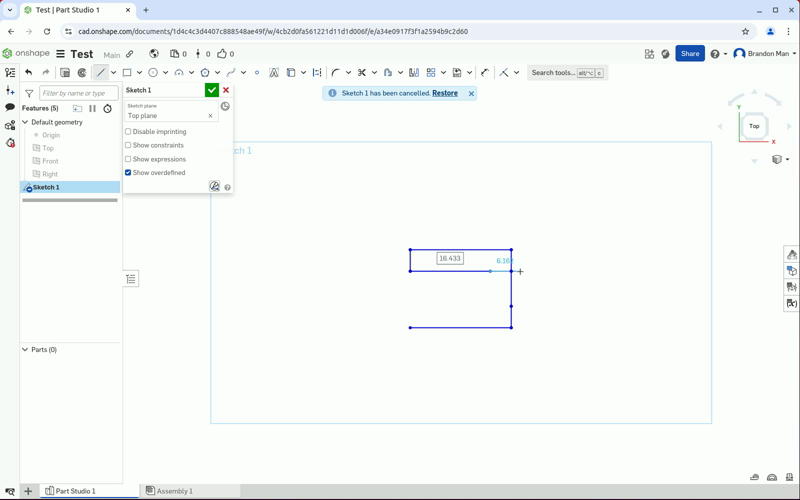
mouse_move(490, 306)
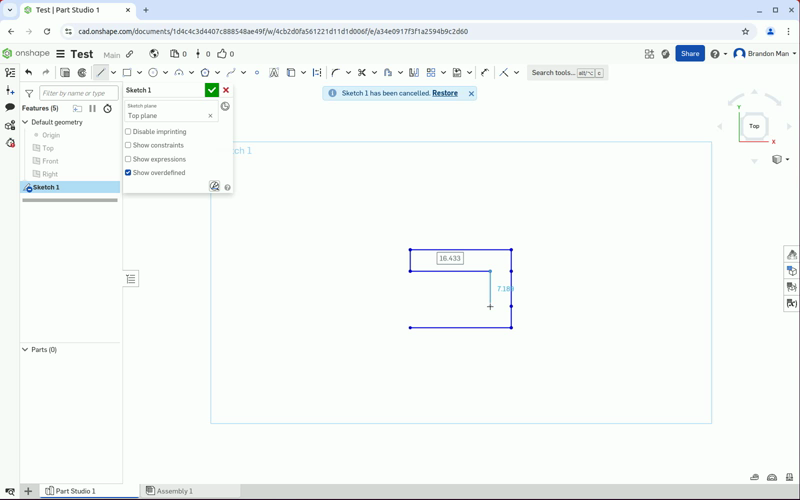
click(490, 306)
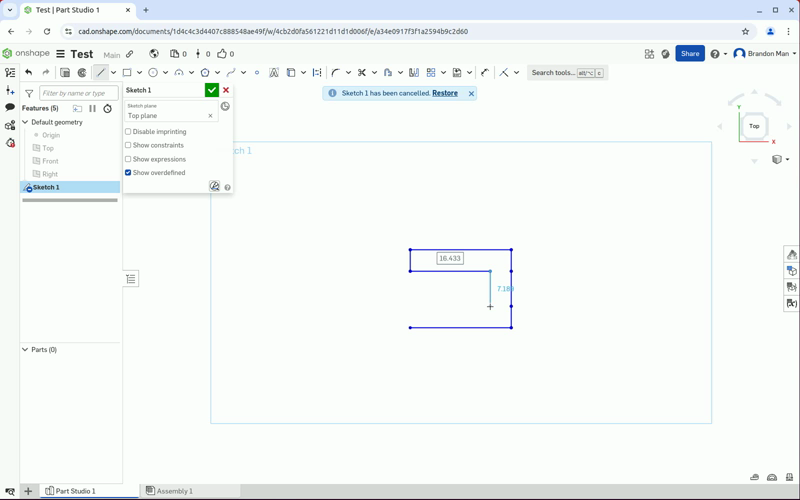
key_up(shift)
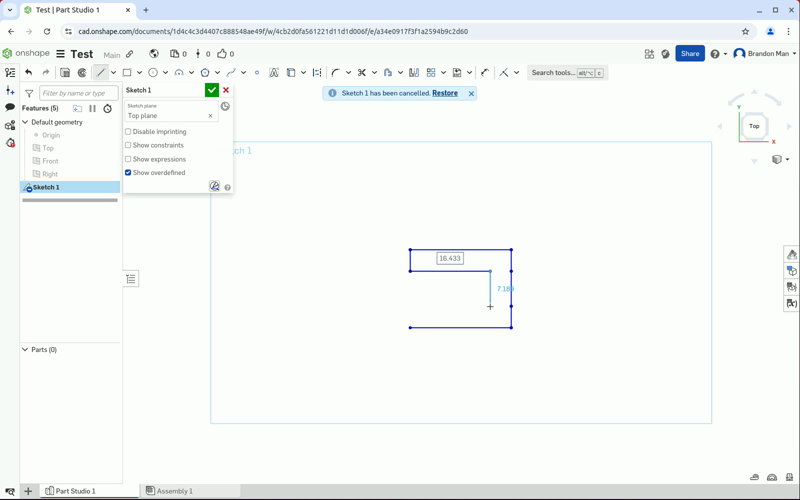
key_down(shift)
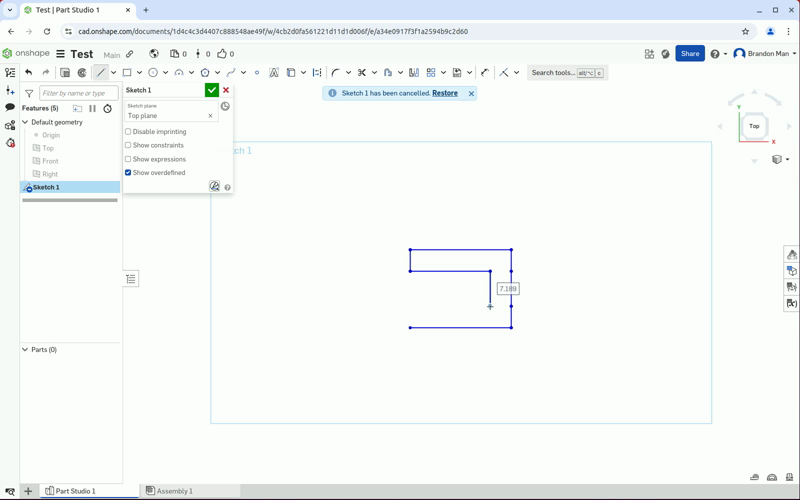
mouse_move(410, 306)
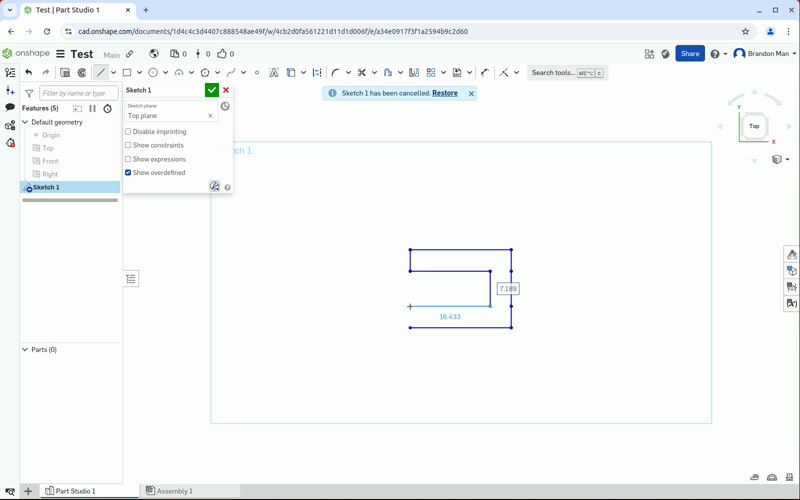
click(410, 306)
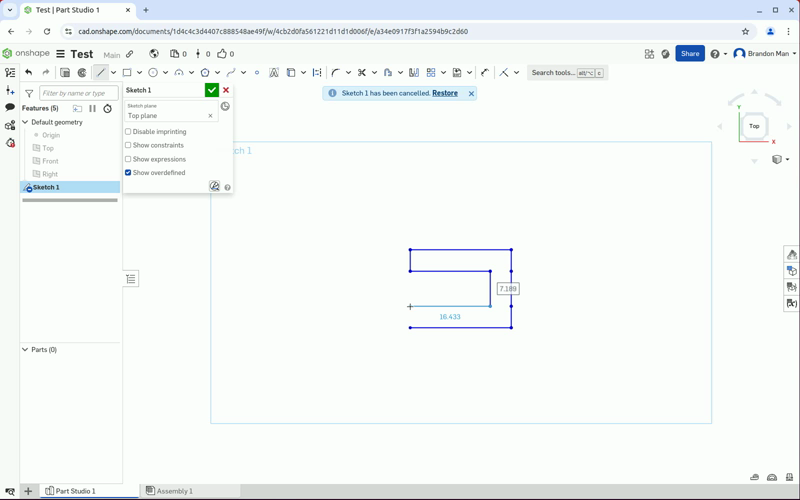
key_up(shift)
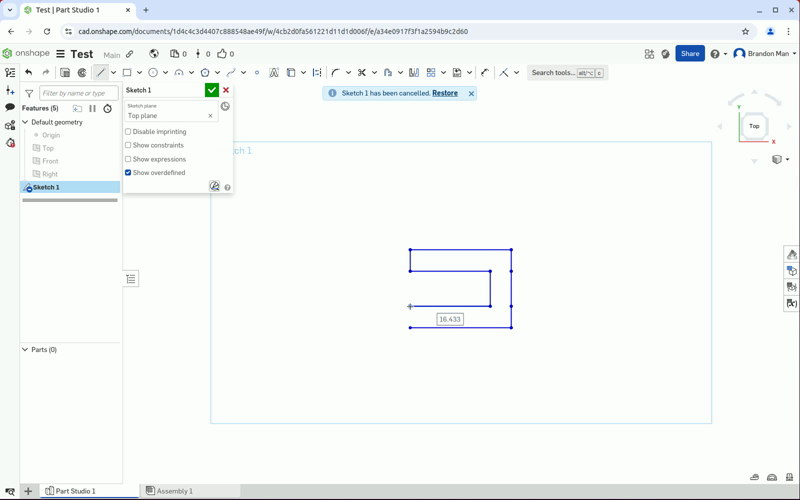
mouse_move(440, 306)
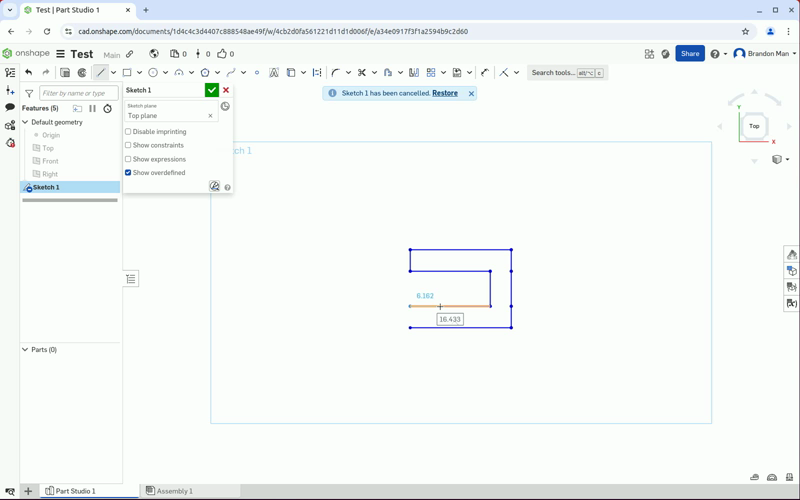
key_down(shift)
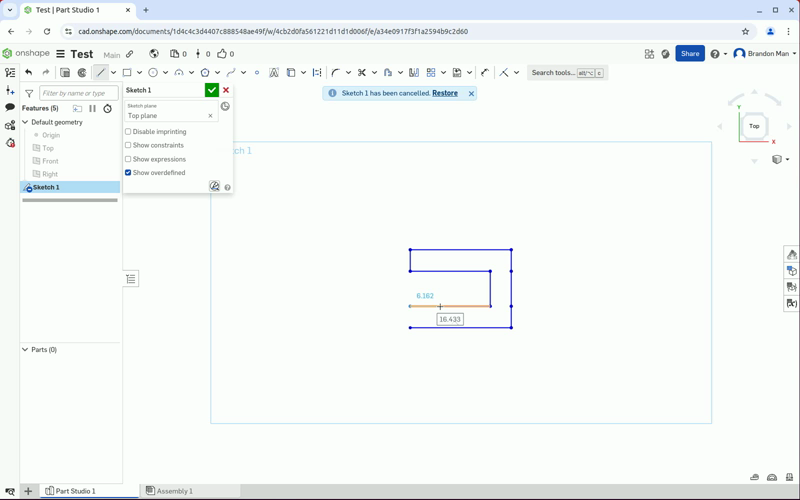
mouse_move(410, 327)
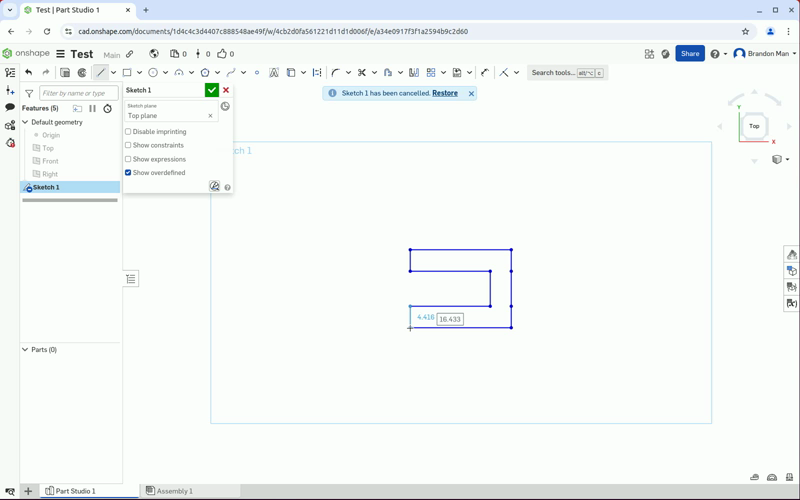
key_up(shift)
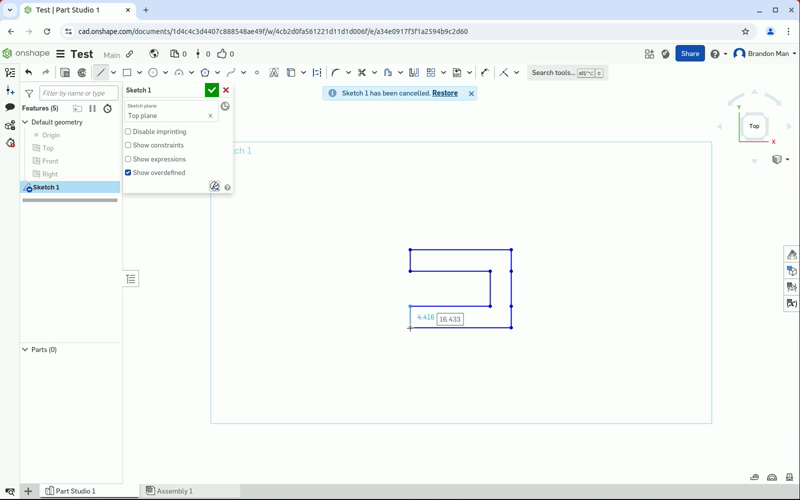
click(410, 327)
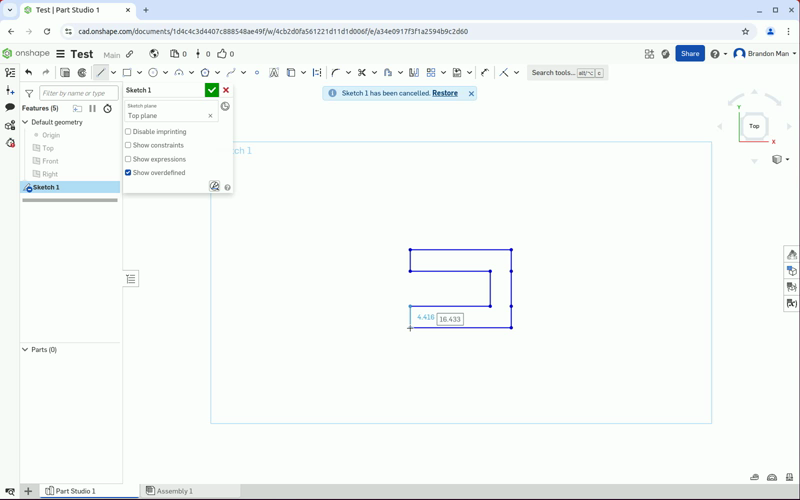
key(esc)
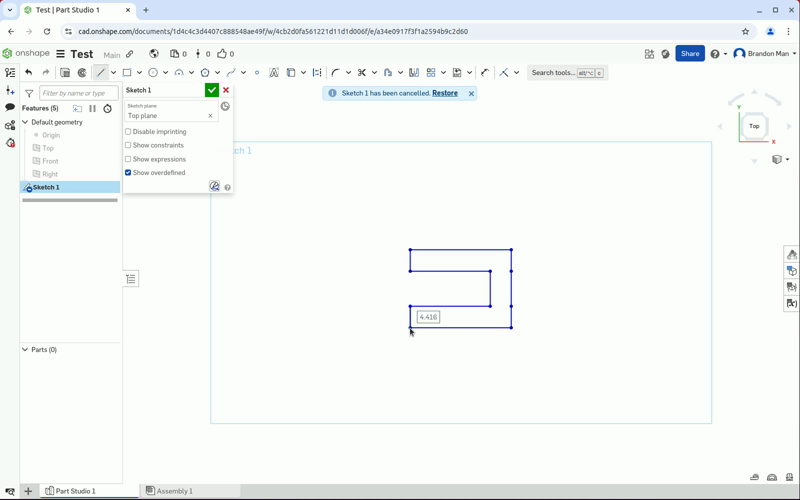
mouse_move(475, 265)
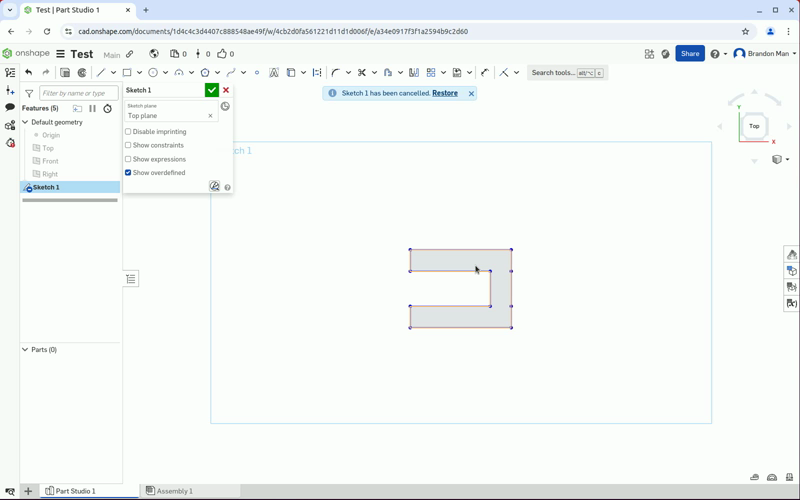
click(475, 265)
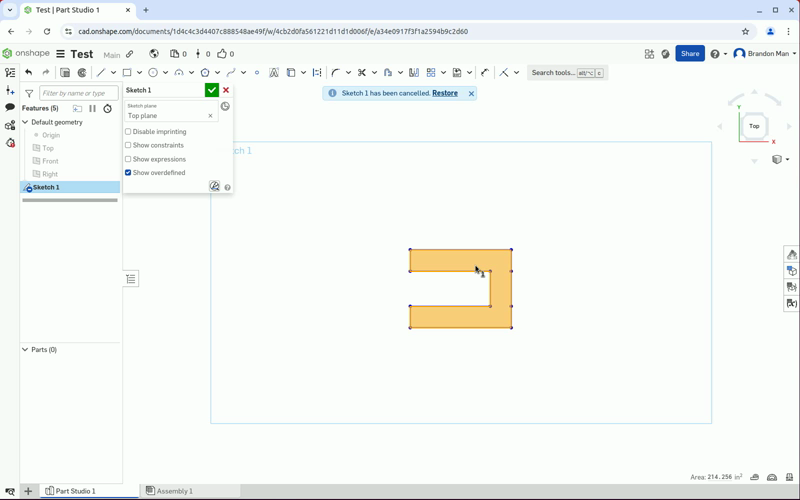
mouse_move(73, 352)
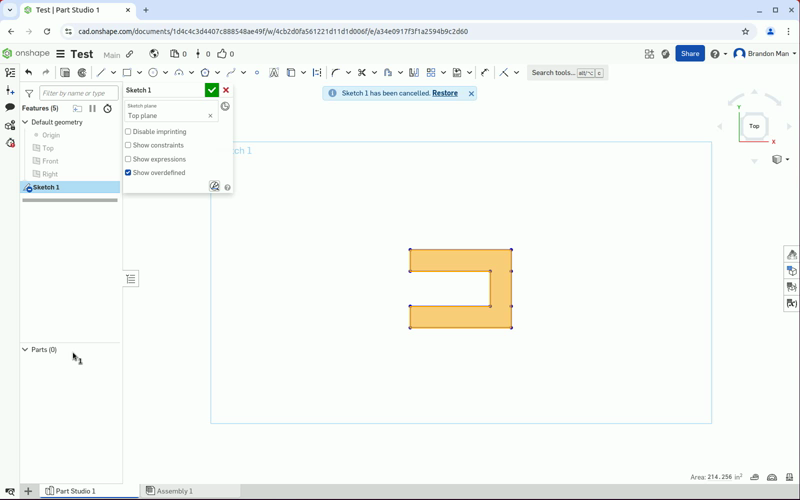
key(shift+y)
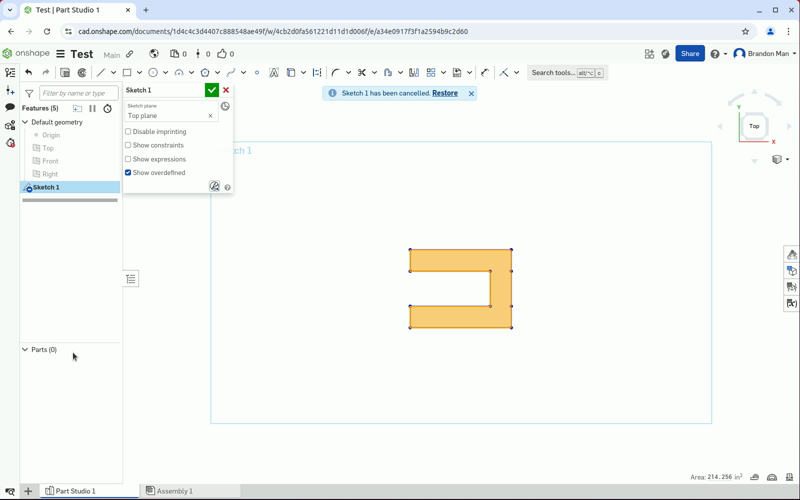
key(shift+e)
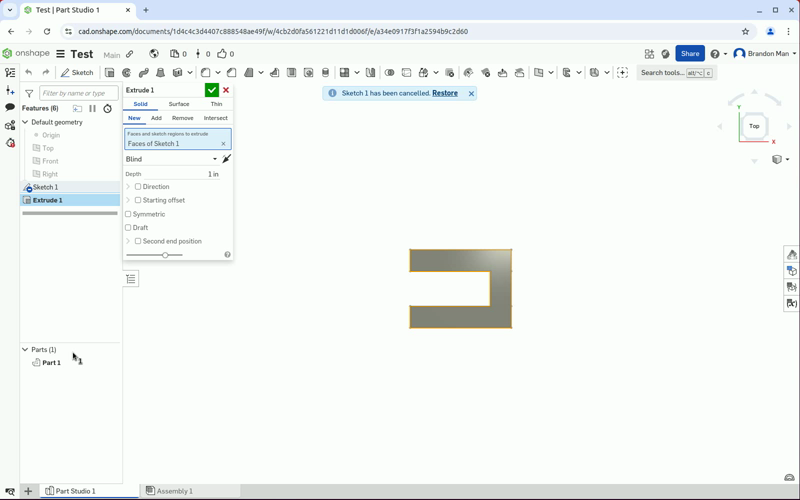
mouse_move(143, 106)
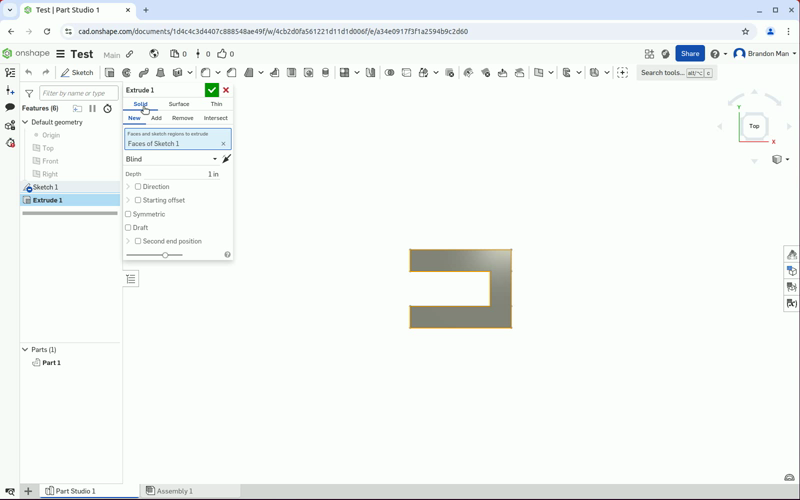
click(143, 106)
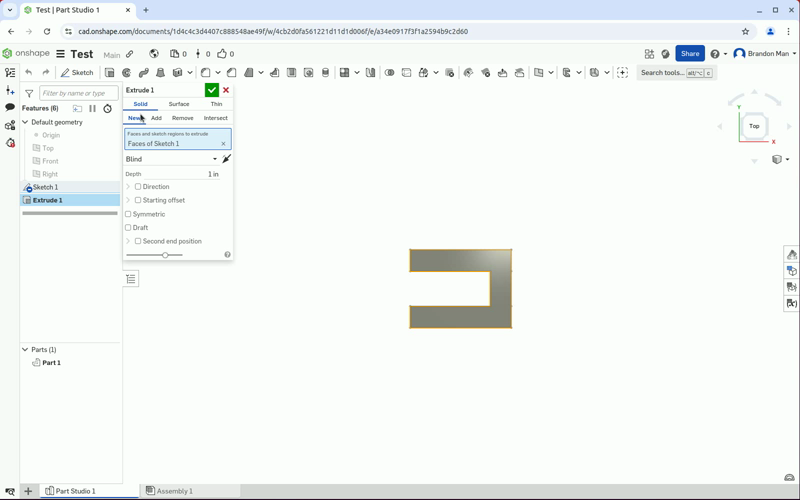
mouse_move(137, 120)
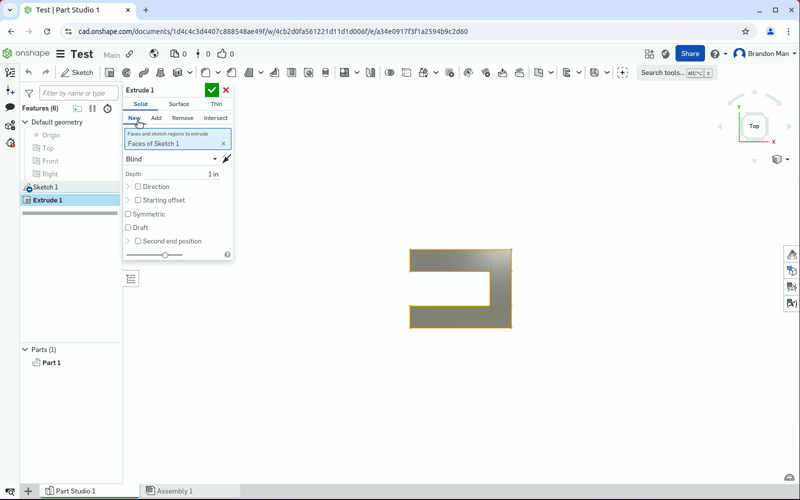
click(137, 120)
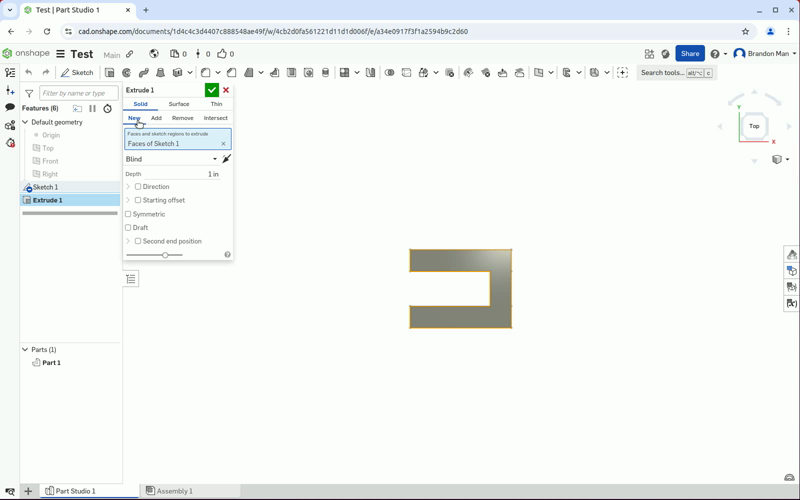
key(tab, 4)
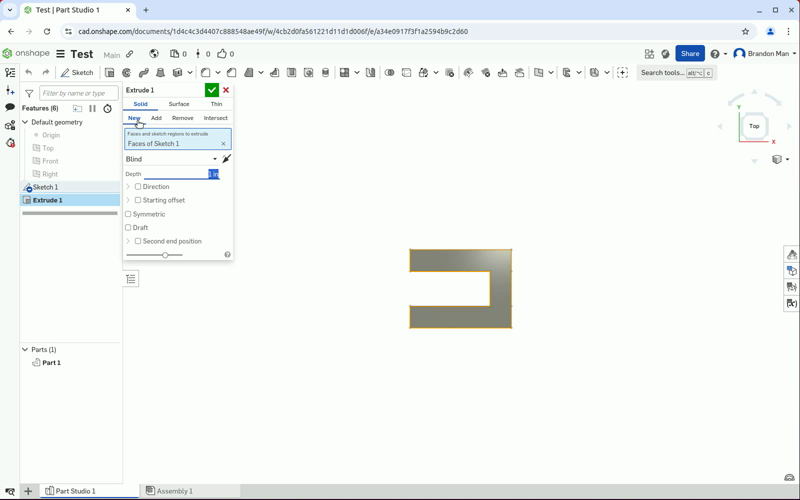
text(12.758)
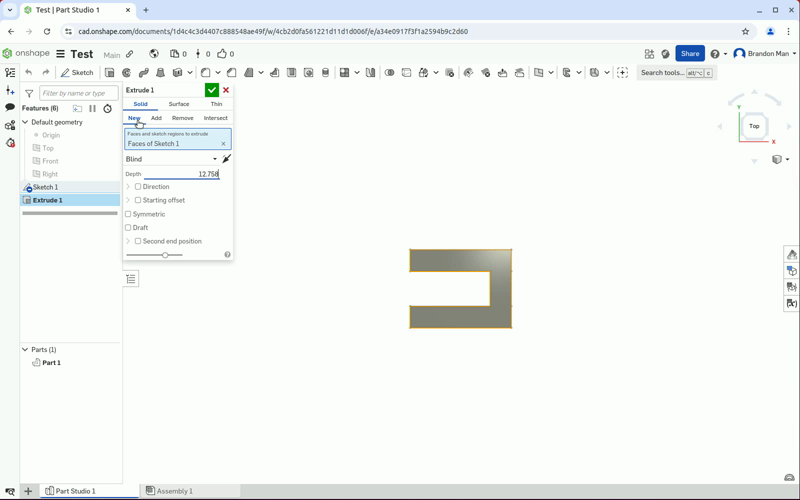
key(enter)
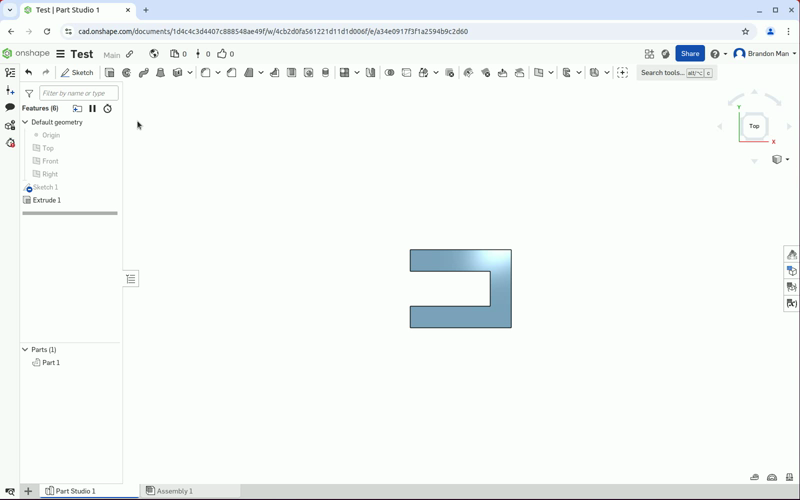
key(shift+h)
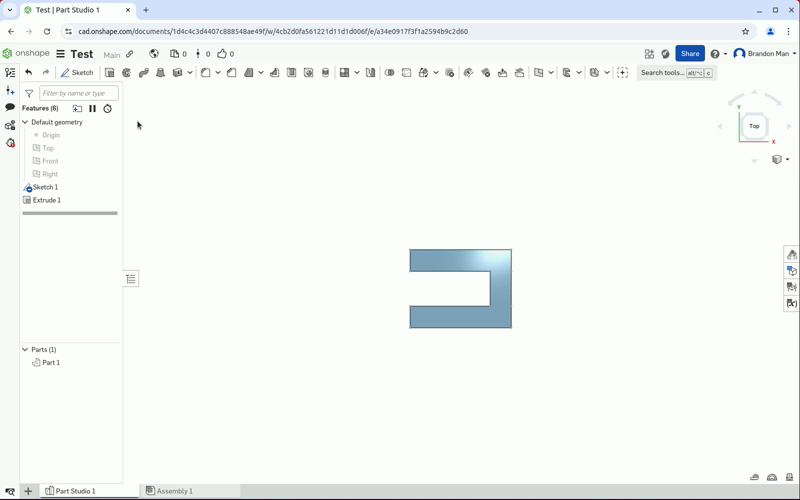
key(shift+h)
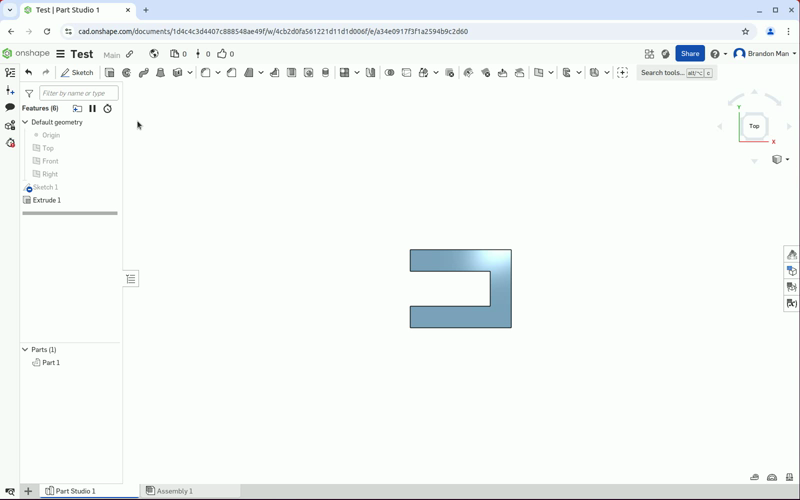
mouse_move(73, 189)
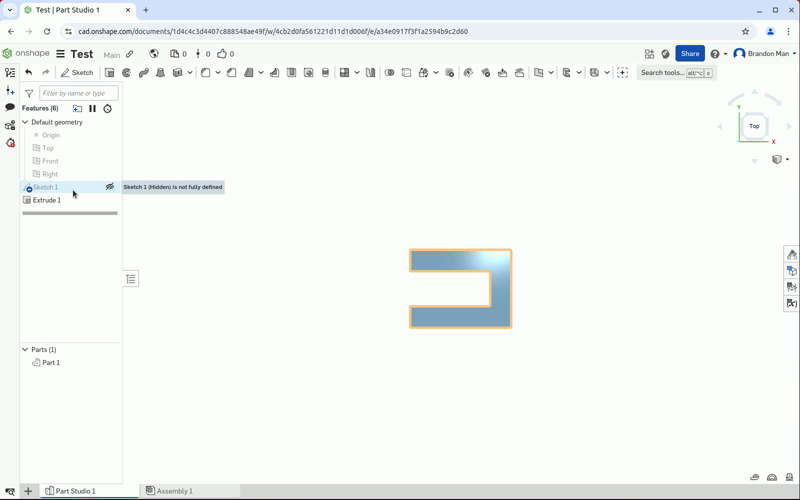
click(73, 189)
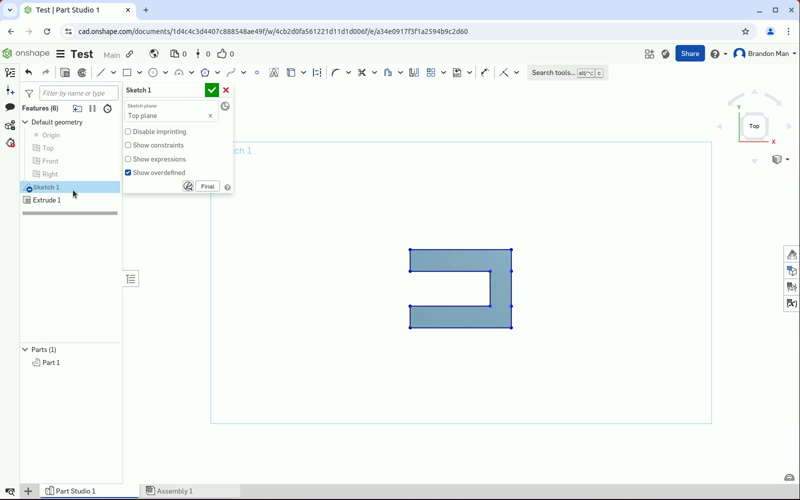
mouse_move(229, 92)
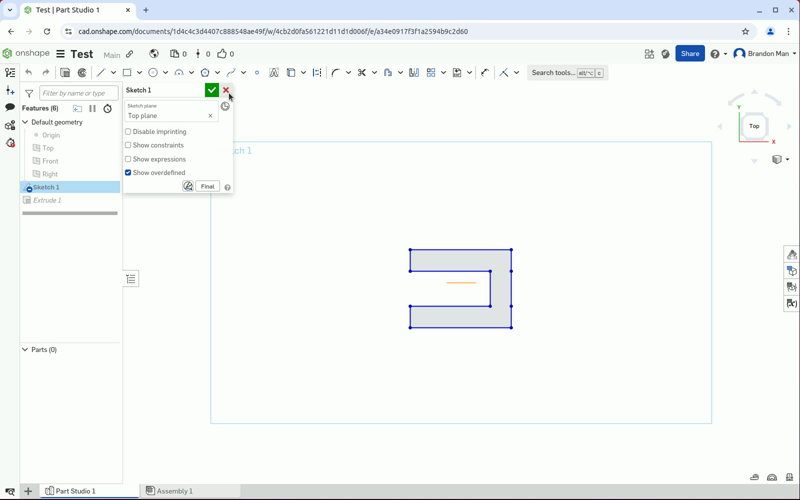
click(229, 92)
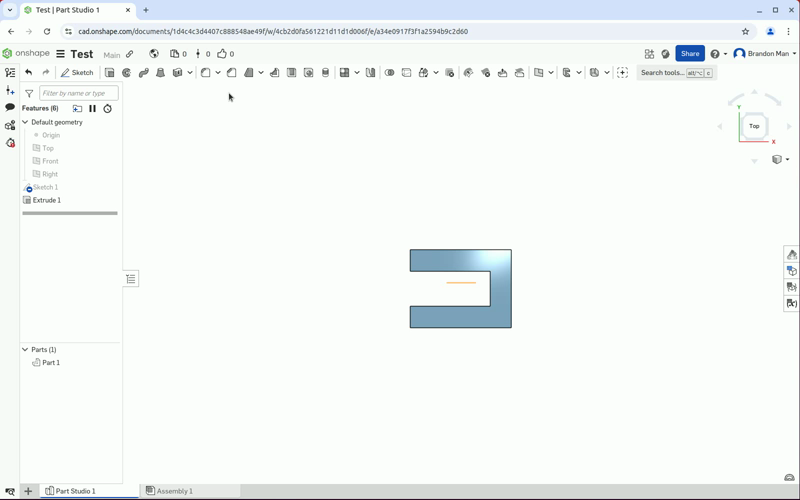
mouse_move(73, 352)
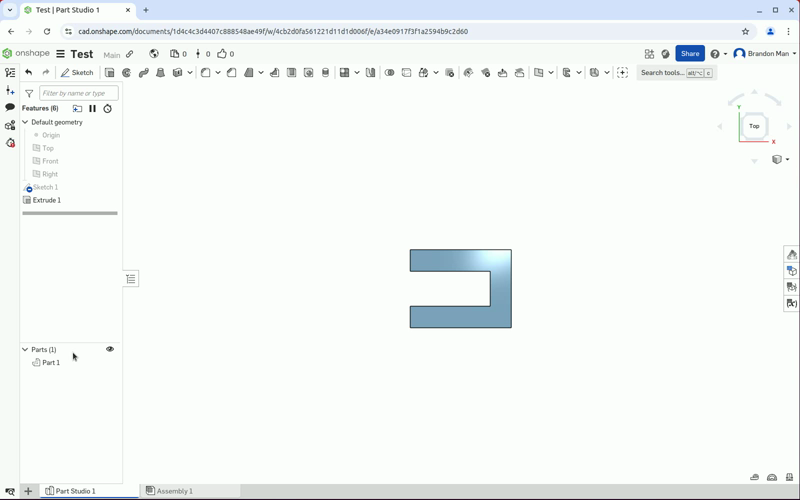
key(y)
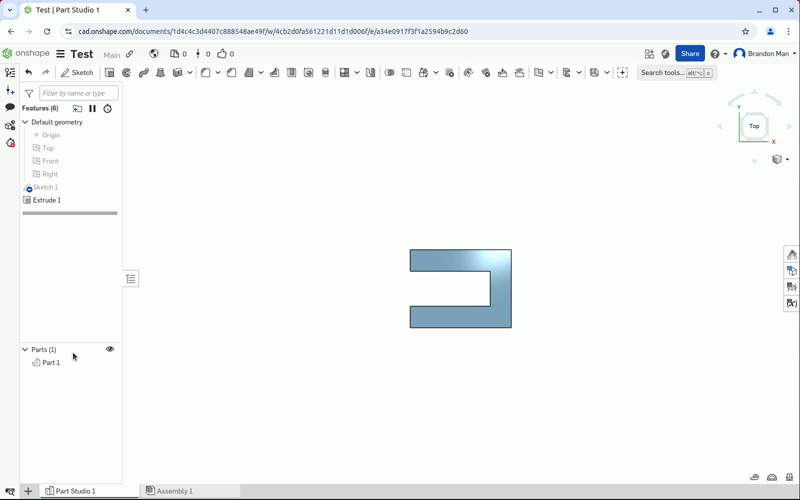
key(shift+p)
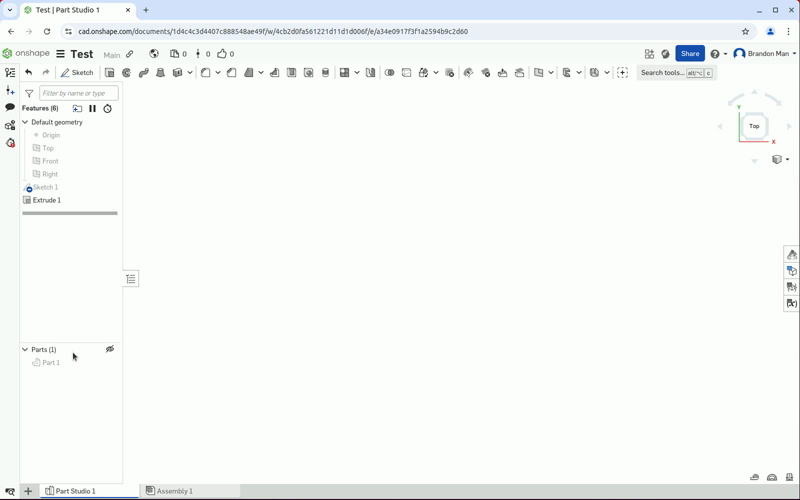
key(space)
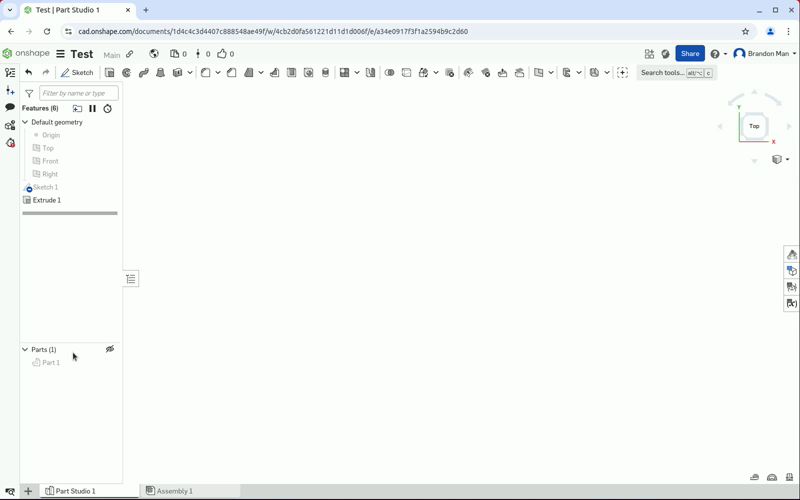
key_down(shift)
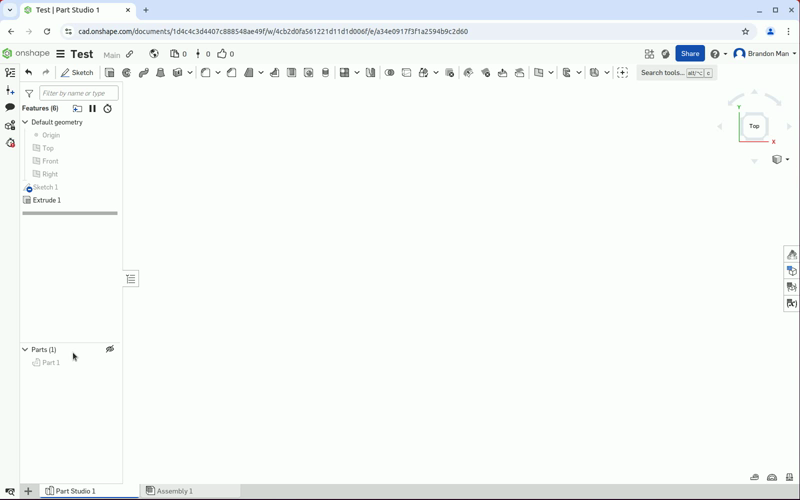
key(up)
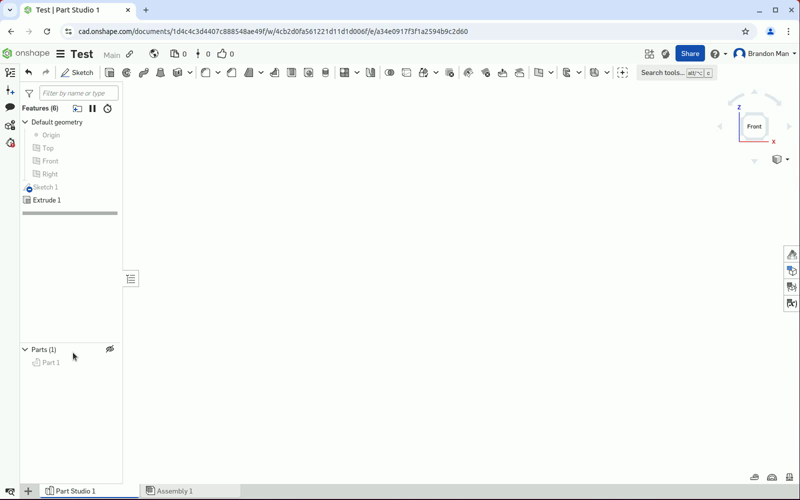
key_up(shift)
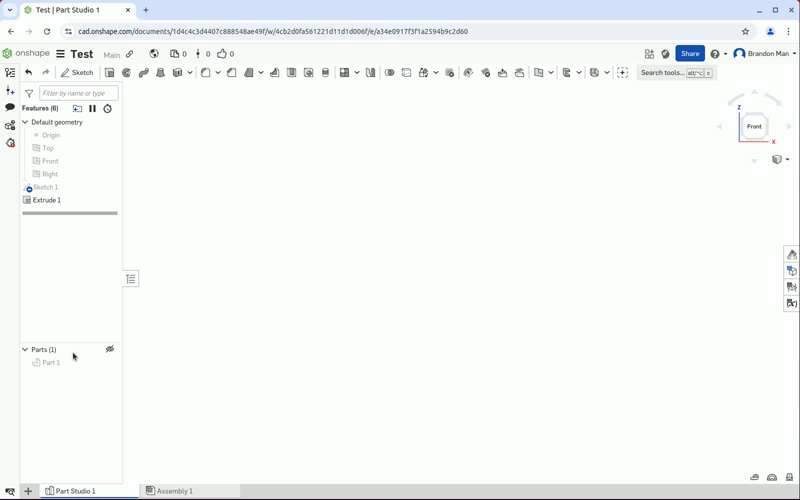
key(space)
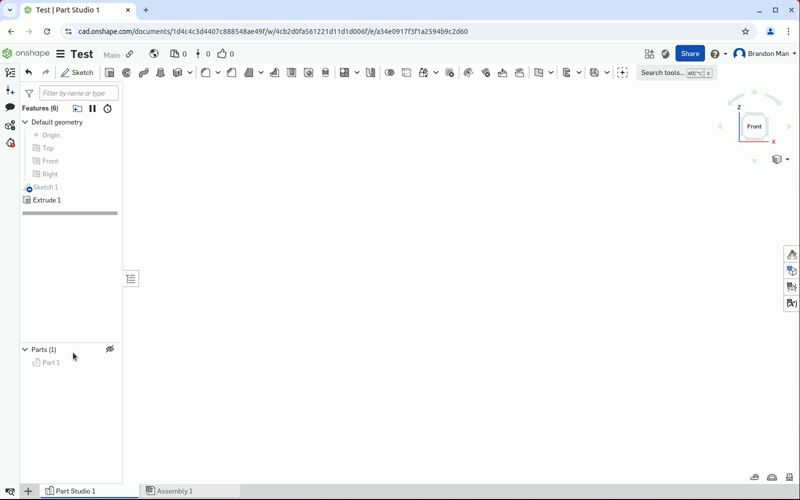
key_down(shift)
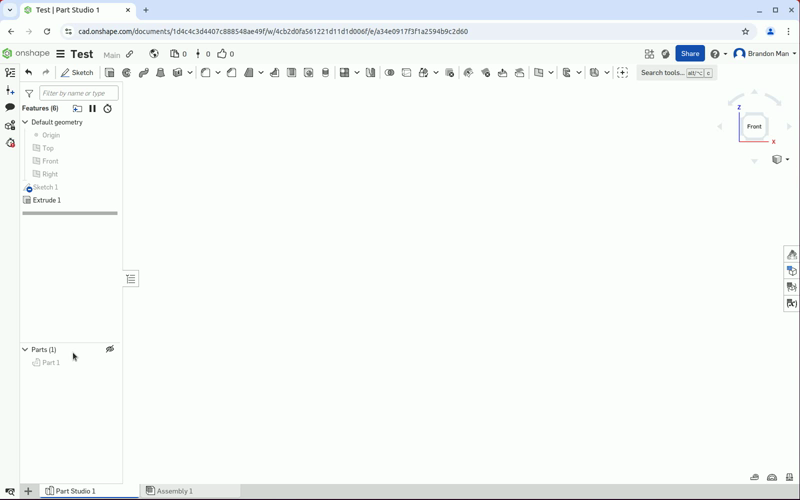
key(left)
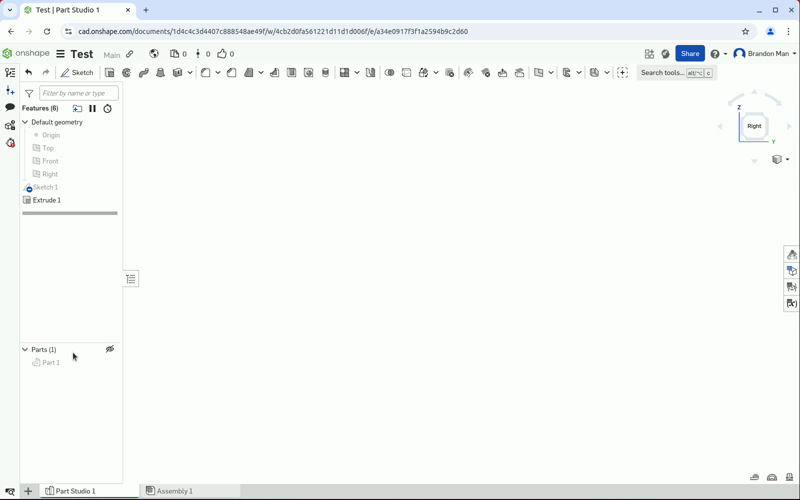
key_up(shift)
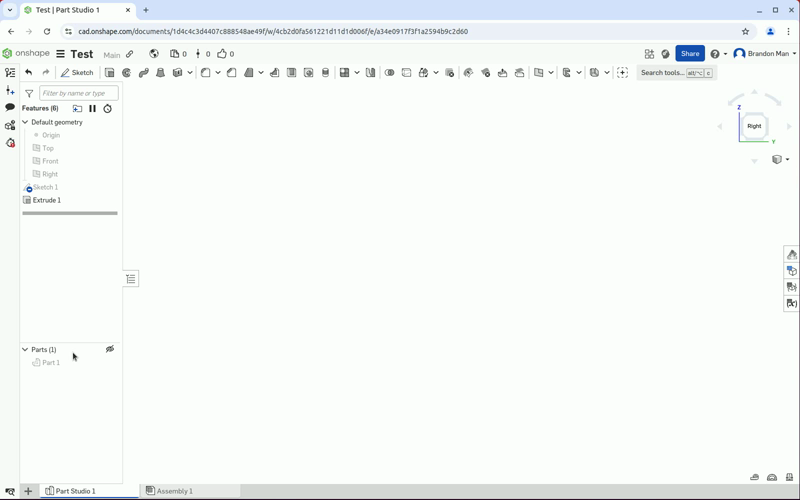
mouse_move(73, 352)
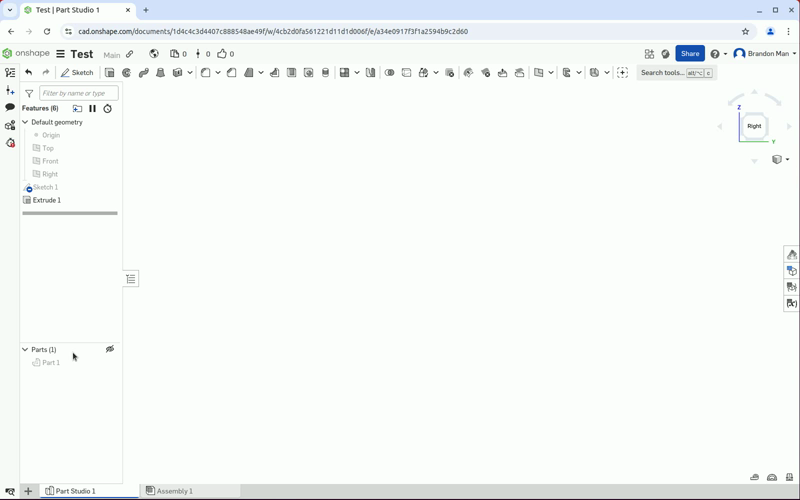
key(shift+y)
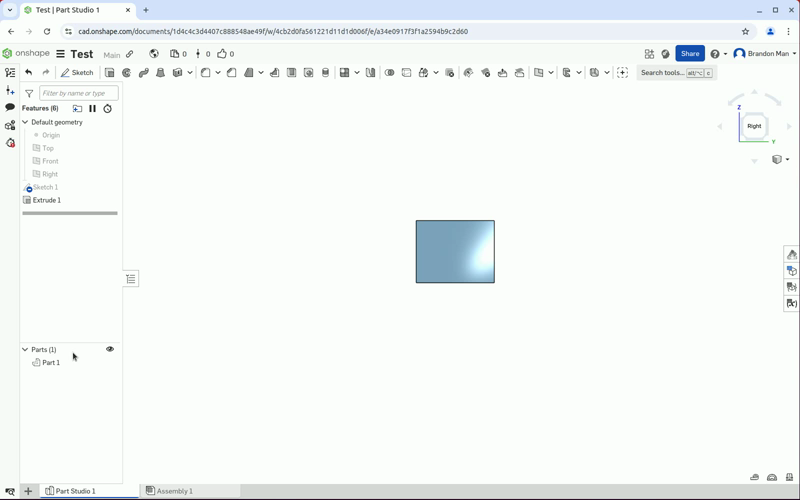
mouse_move(541, 75)
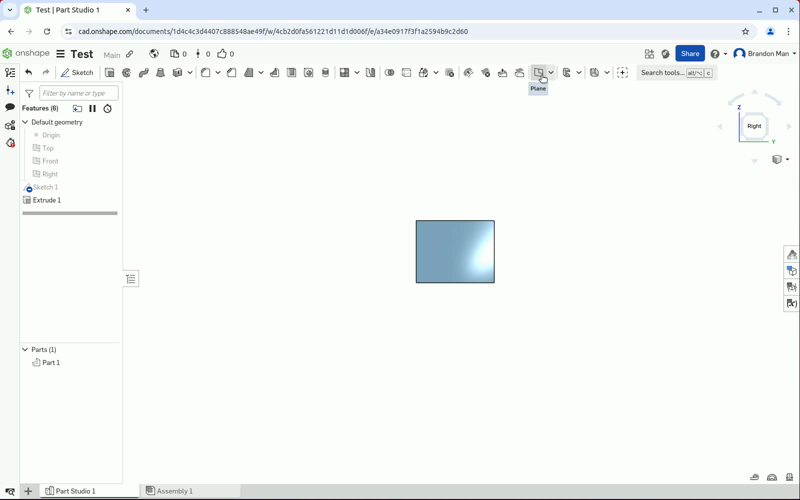
click(541, 75)
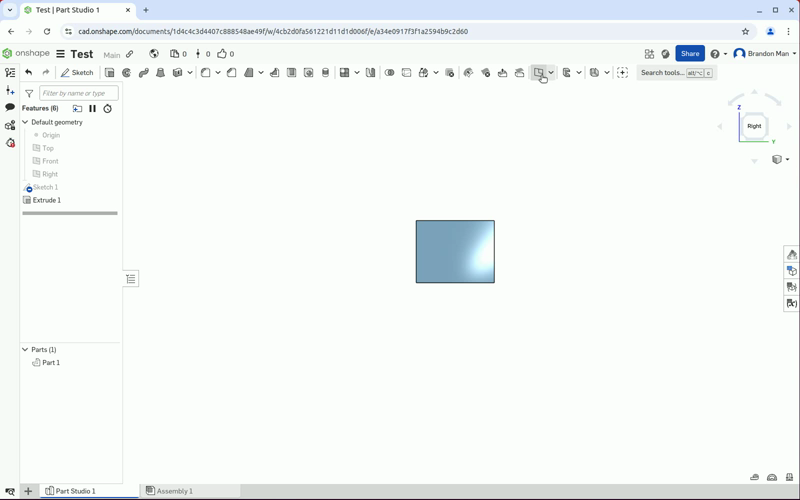
mouse_move(73, 176)
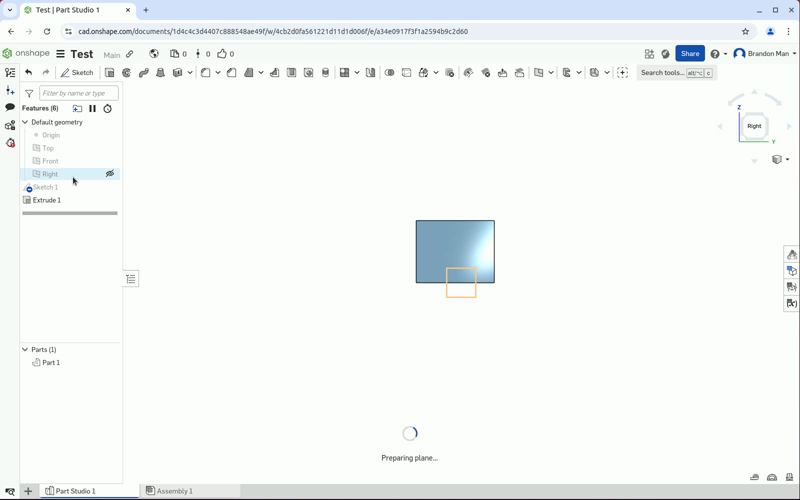
click(73, 176)
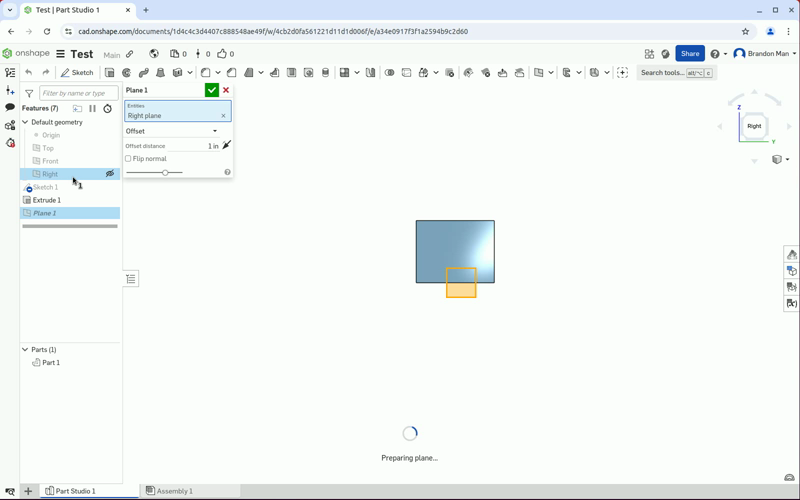
key(tab, 2)
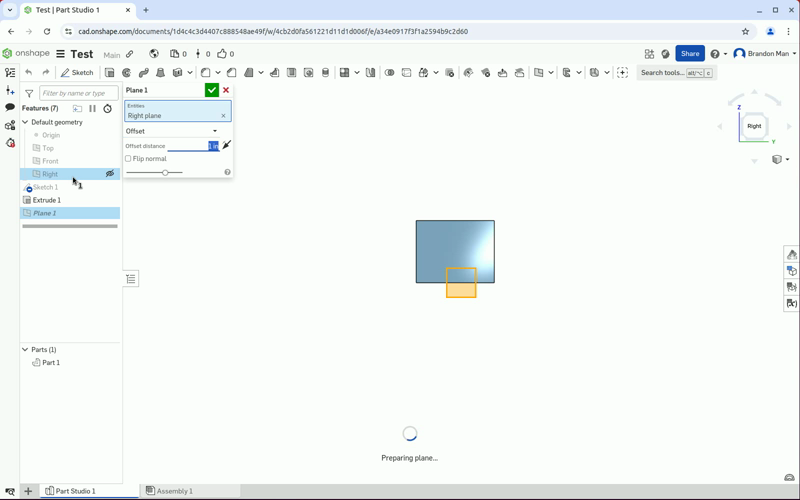
text(10.352)
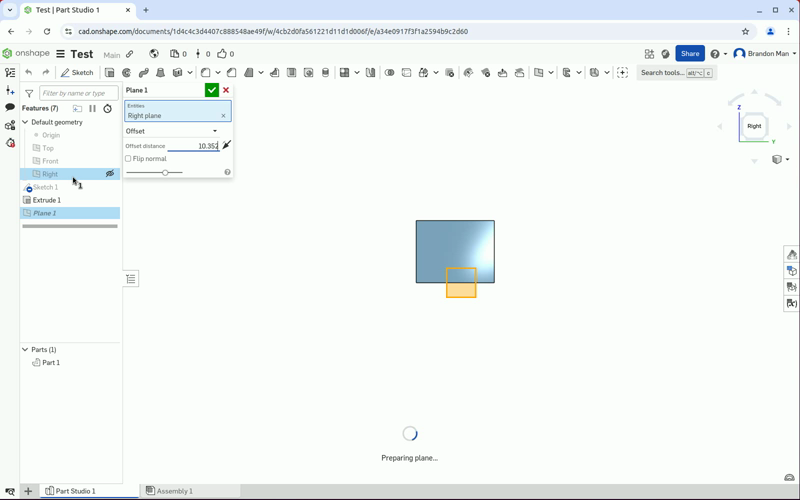
key(enter, 2)
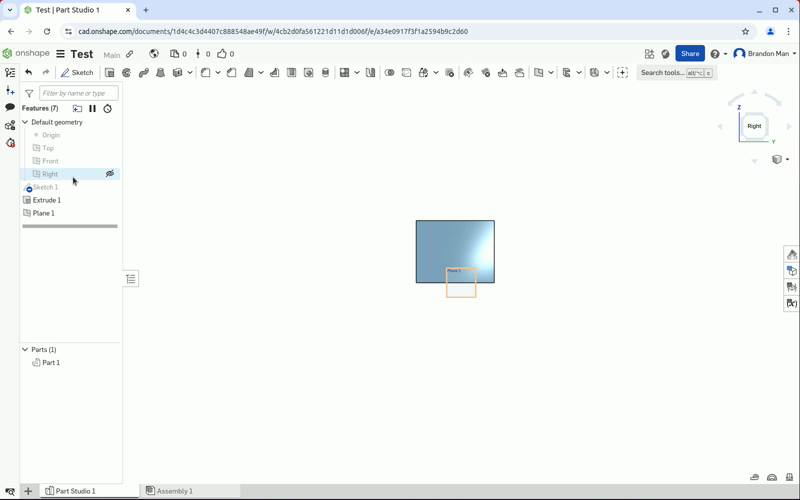
key(shift+s)
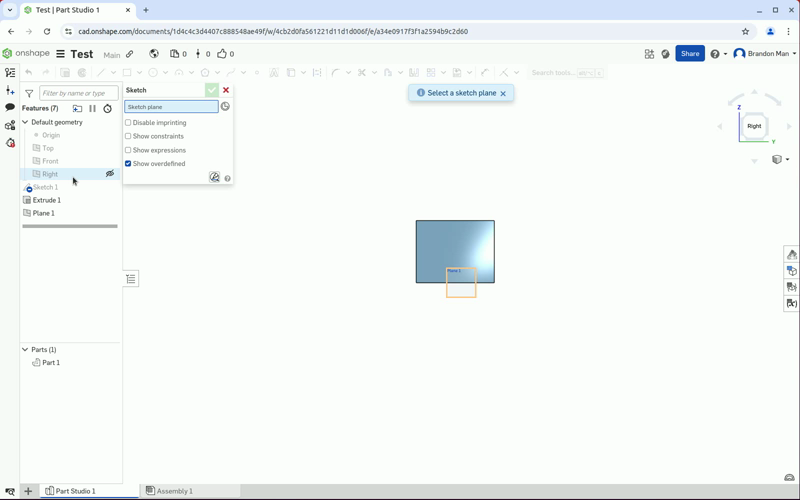
mouse_move(73, 215)
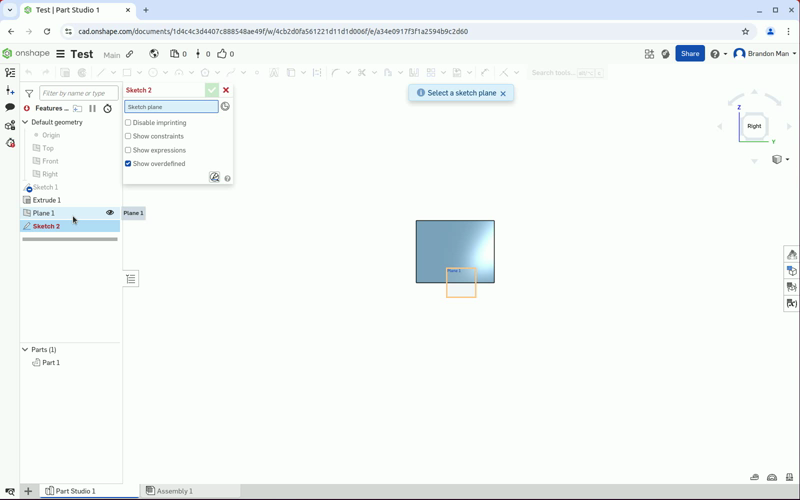
click(73, 215)
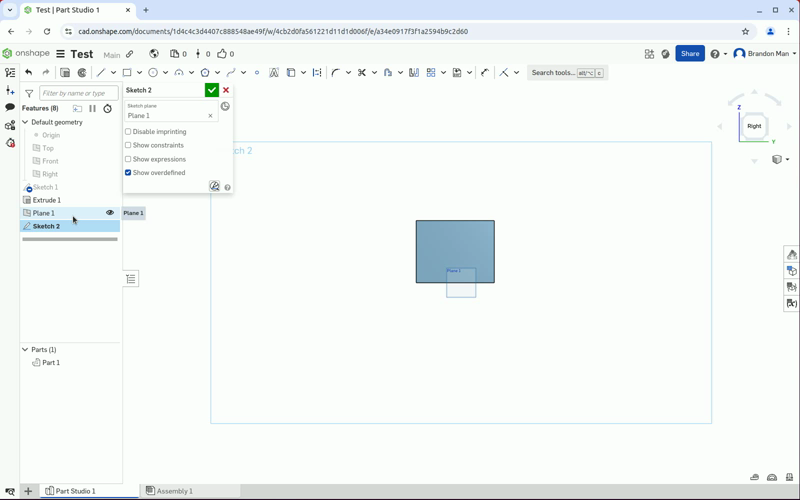
mouse_move(73, 352)
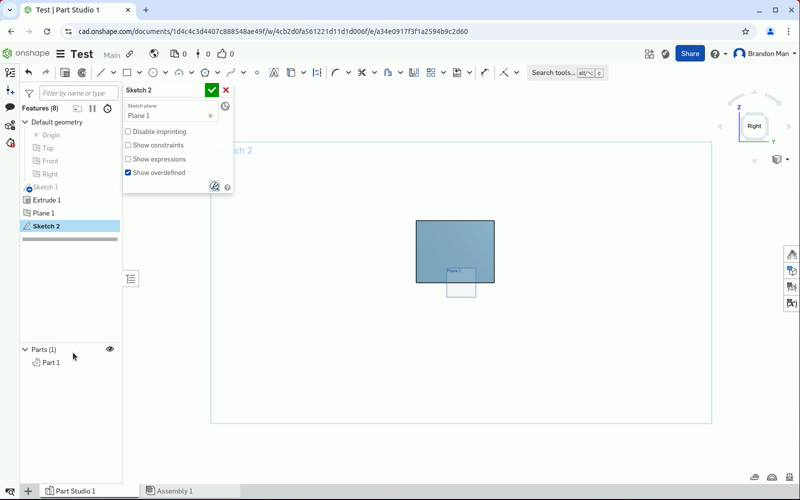
key(y)
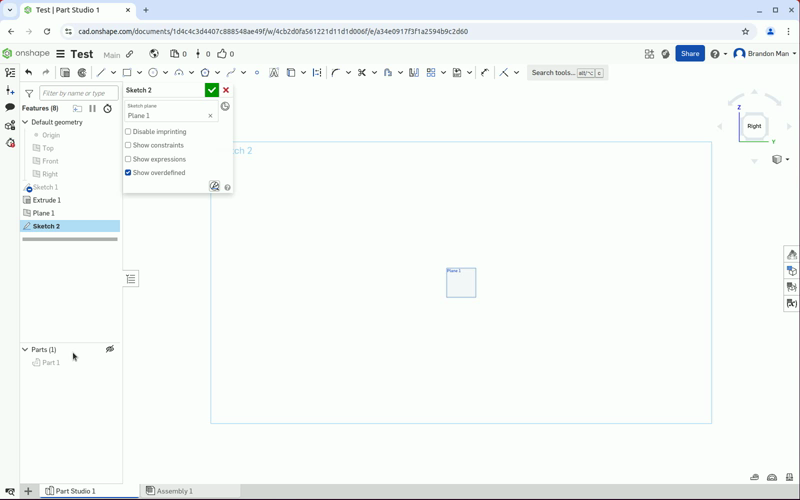
key(c)
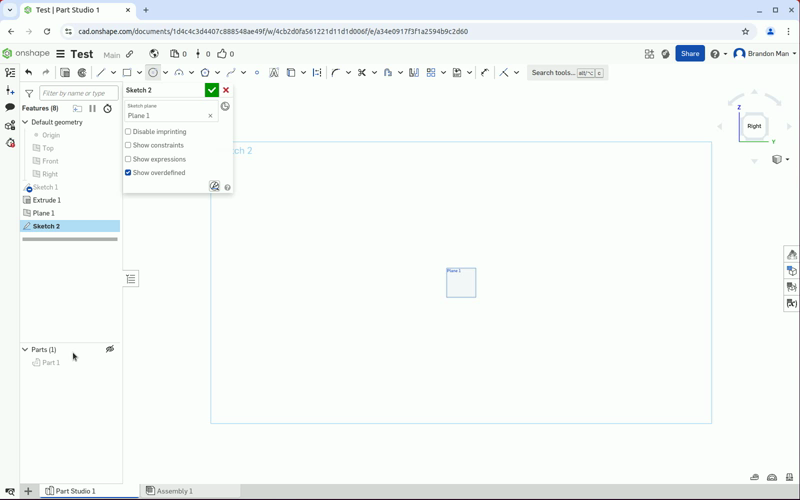
key_down(shift)
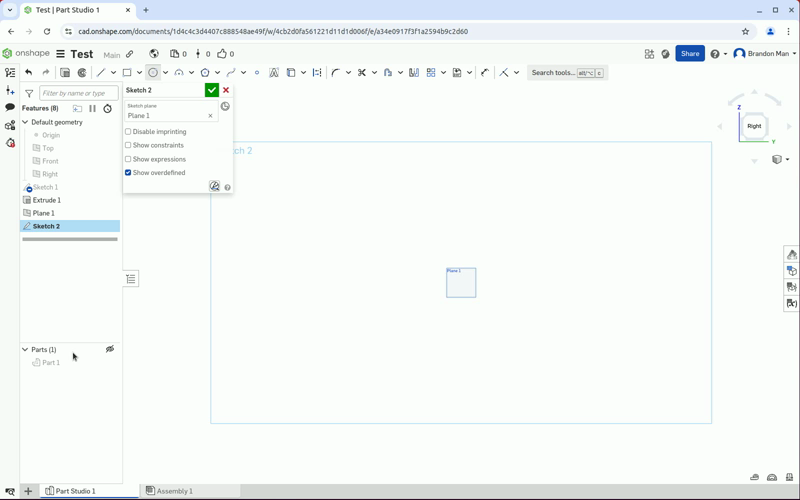
mouse_move(455, 252)
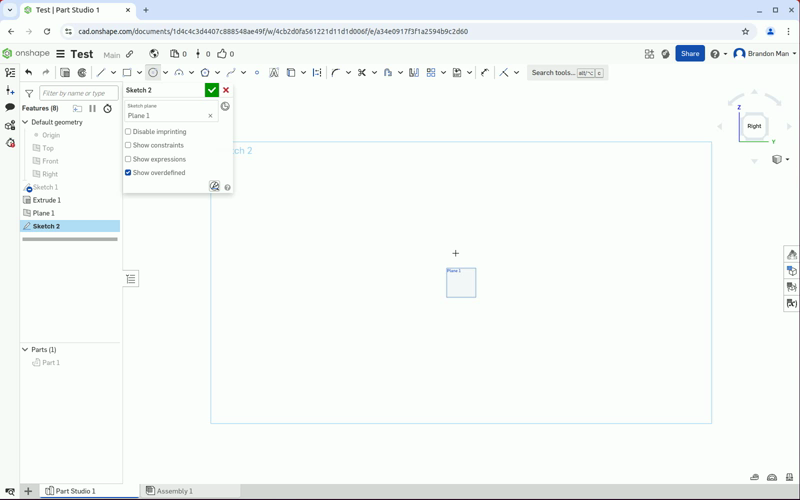
click(455, 252)
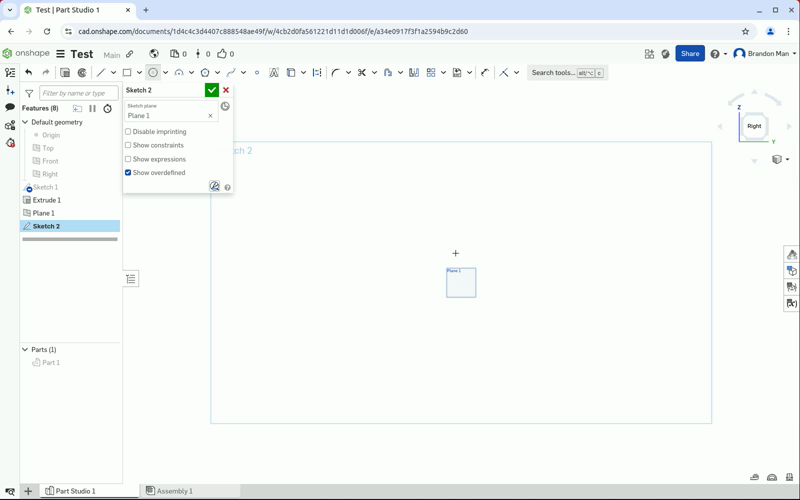
key_up(shift)
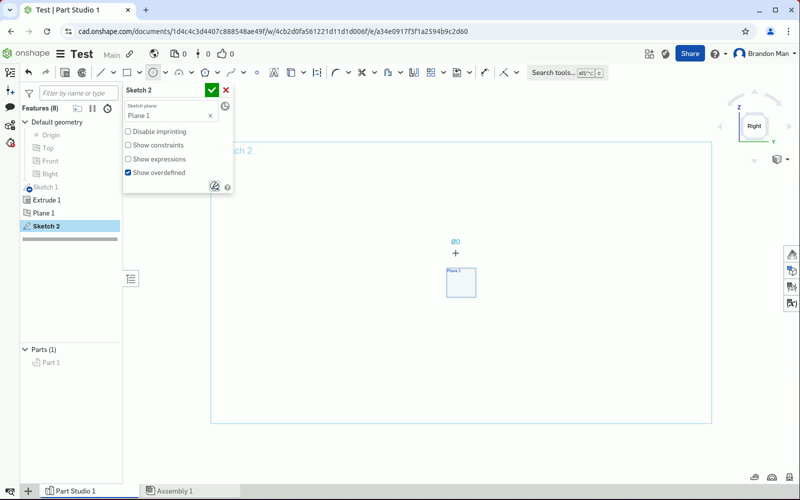
mouse_move(474, 252)
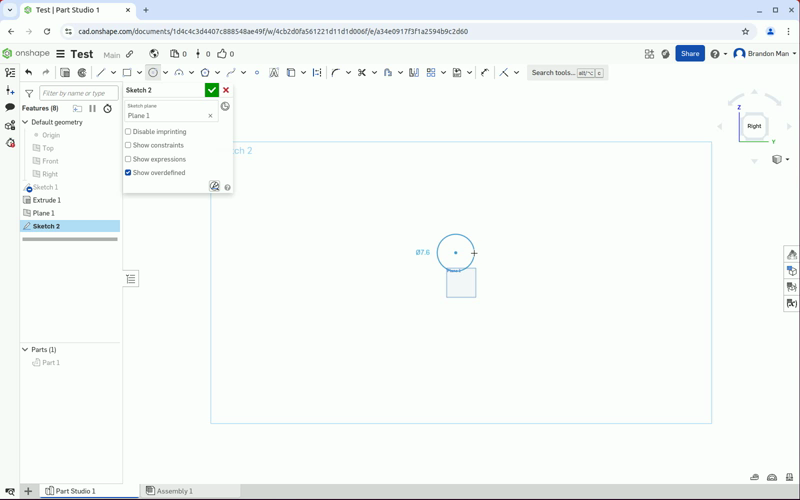
click(474, 252)
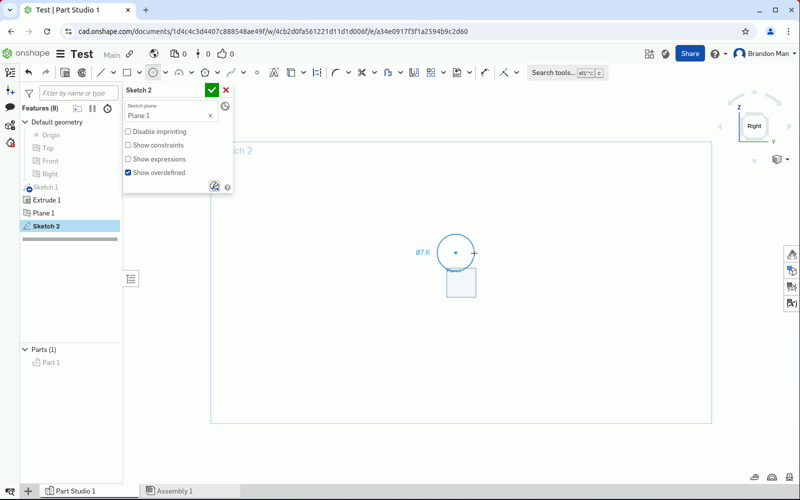
key(esc)
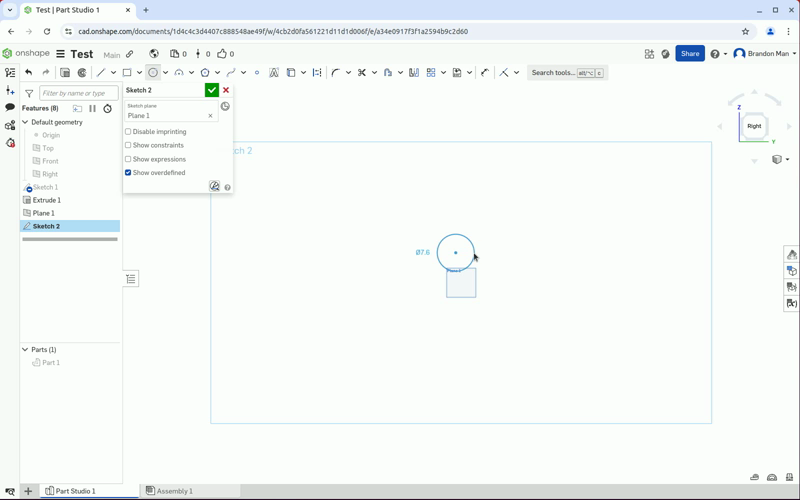
mouse_move(466, 238)
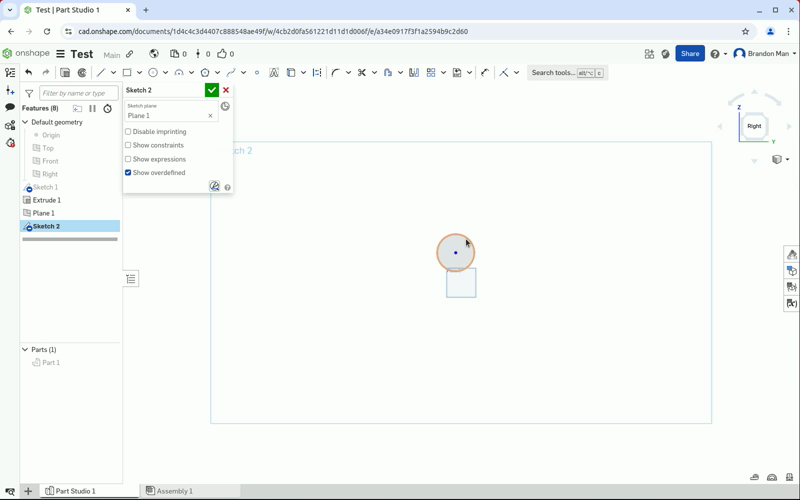
scroll(6)
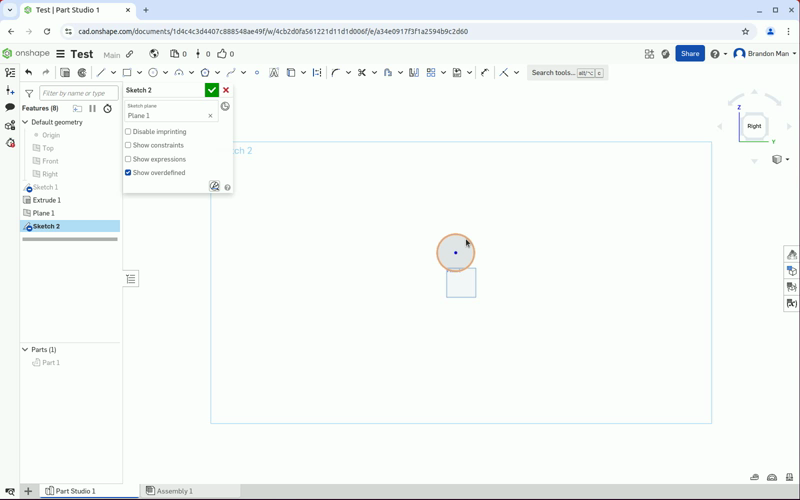
scroll(6)
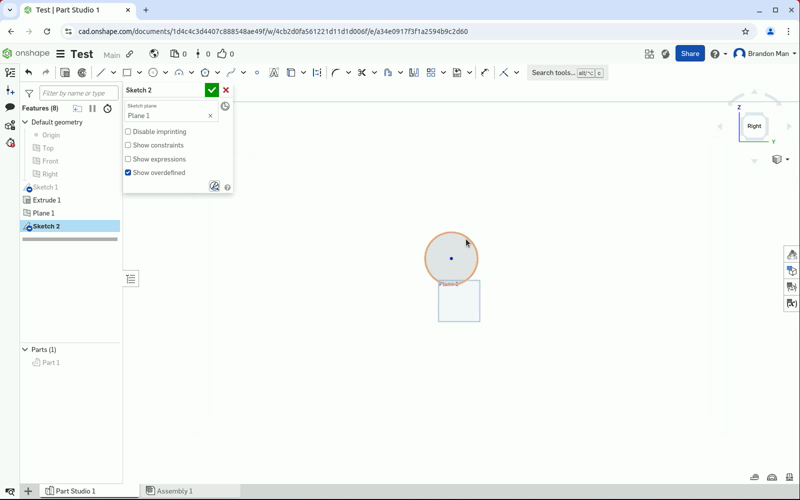
scroll(6)
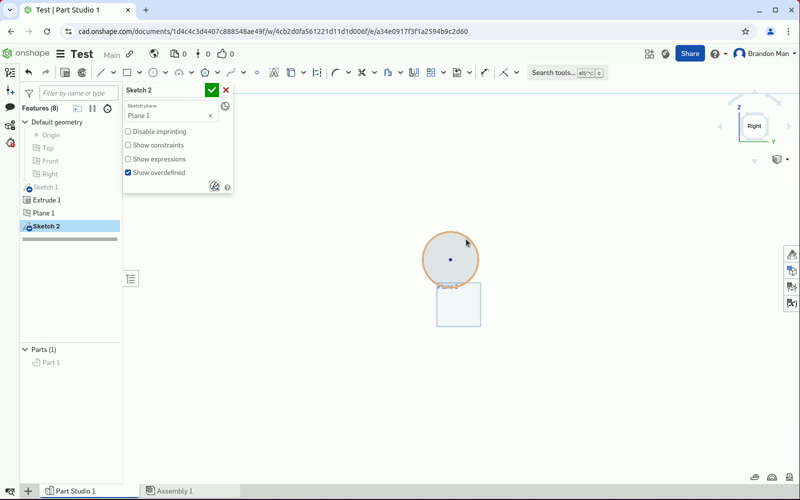
scroll(6)
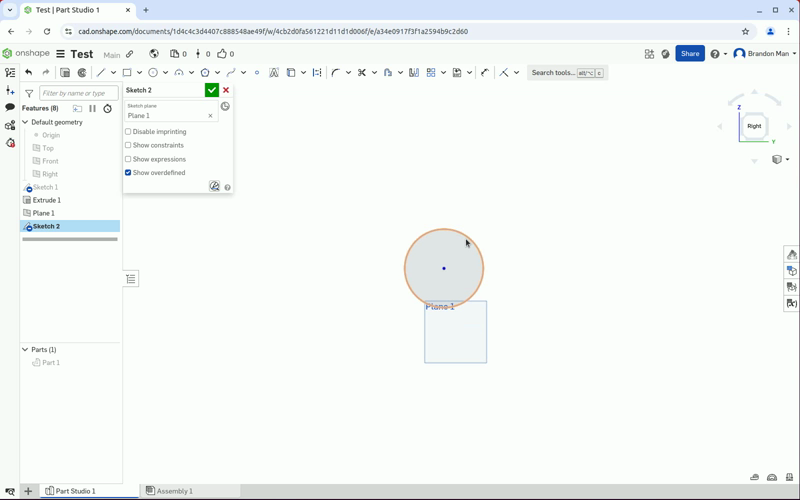
scroll(6)
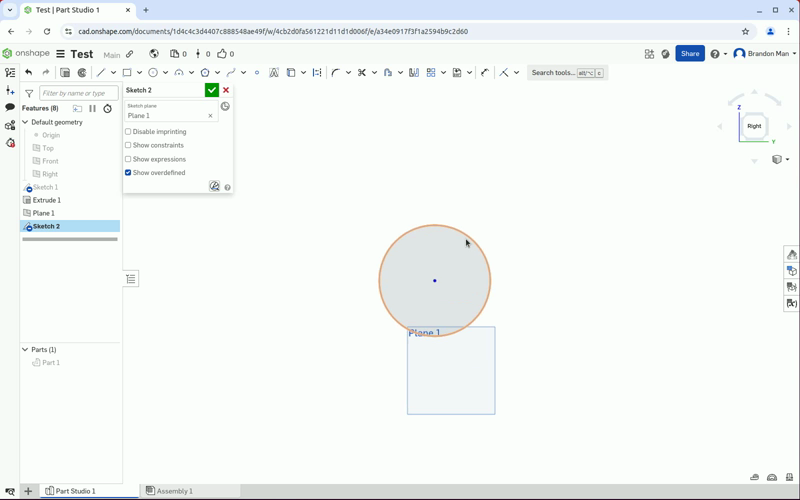
scroll(6)
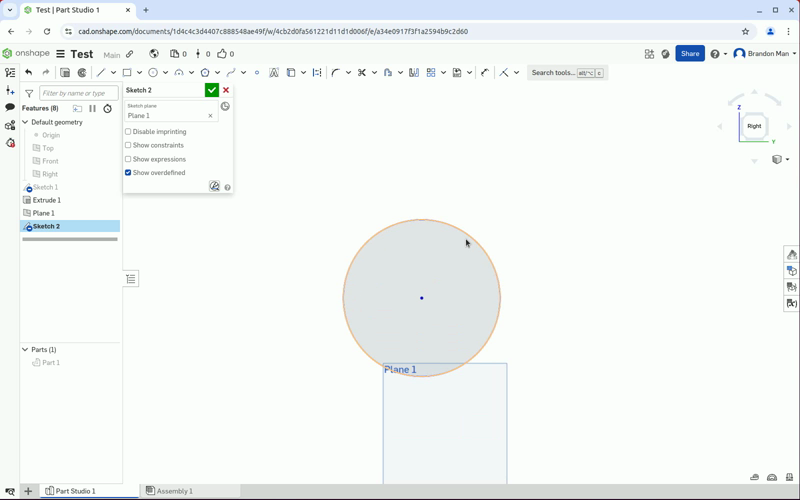
scroll(6)
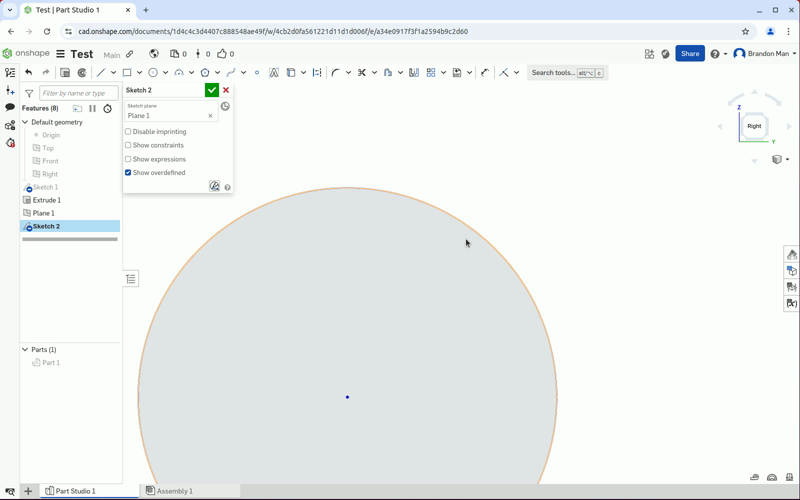
click(466, 238)
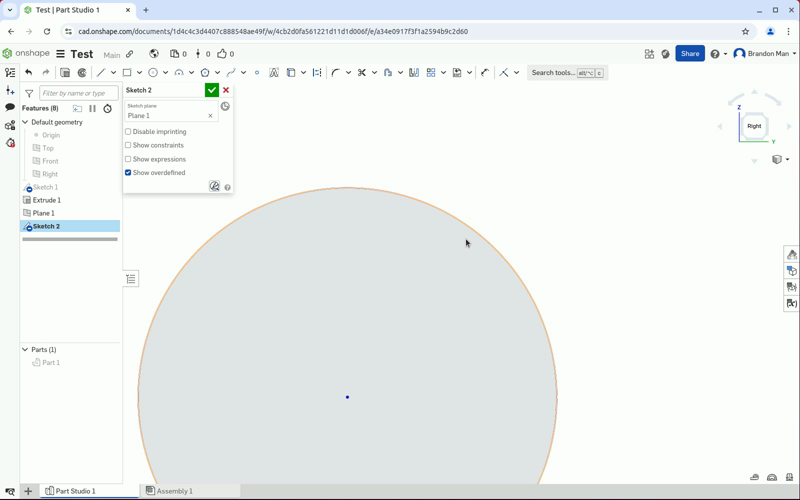
scroll(-6)
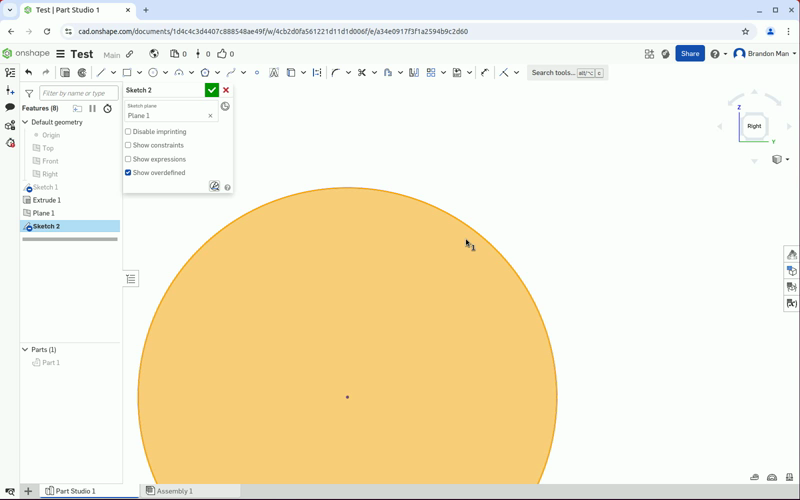
scroll(-6)
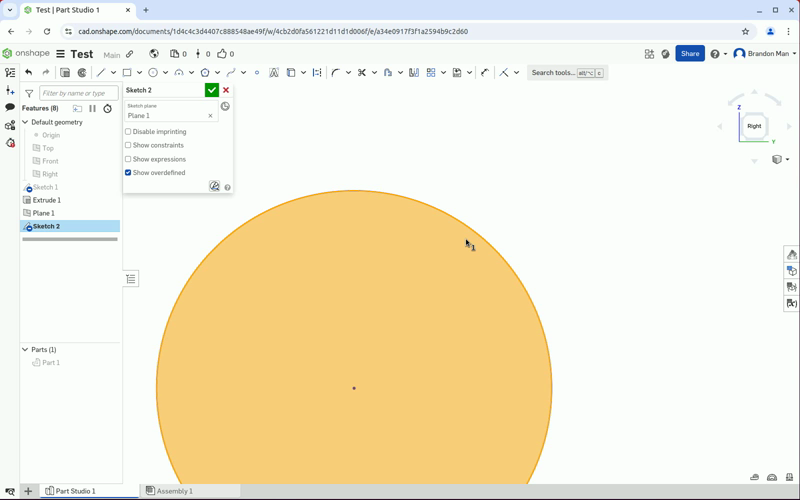
scroll(-6)
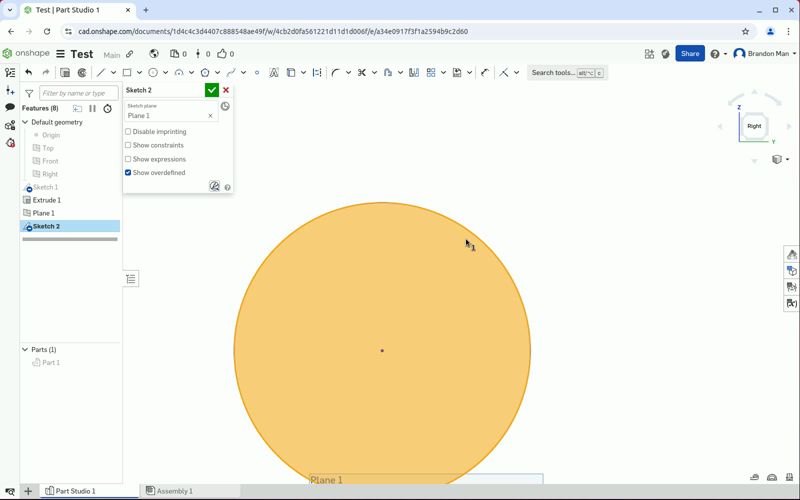
scroll(-6)
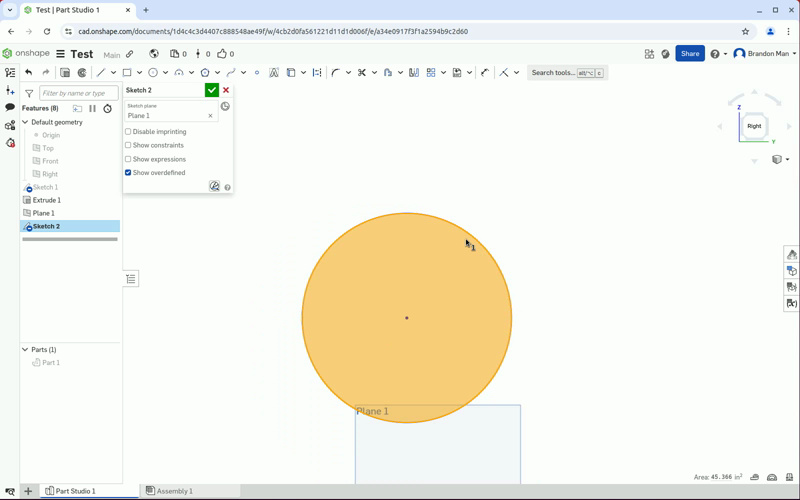
scroll(-6)
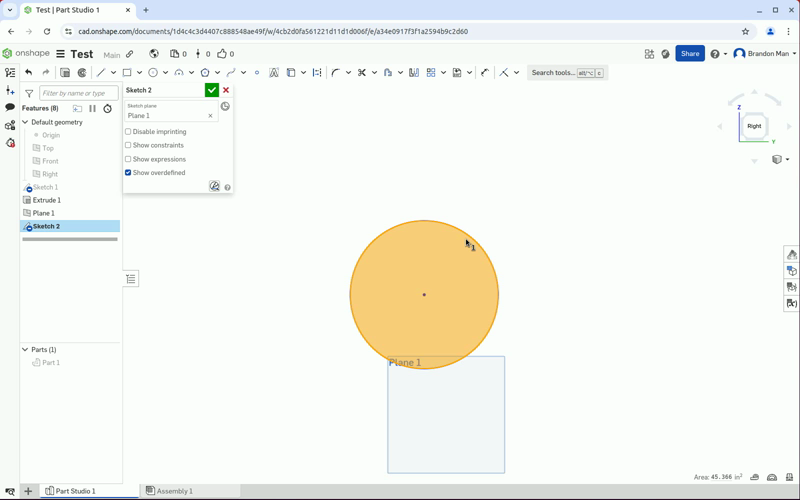
scroll(-6)
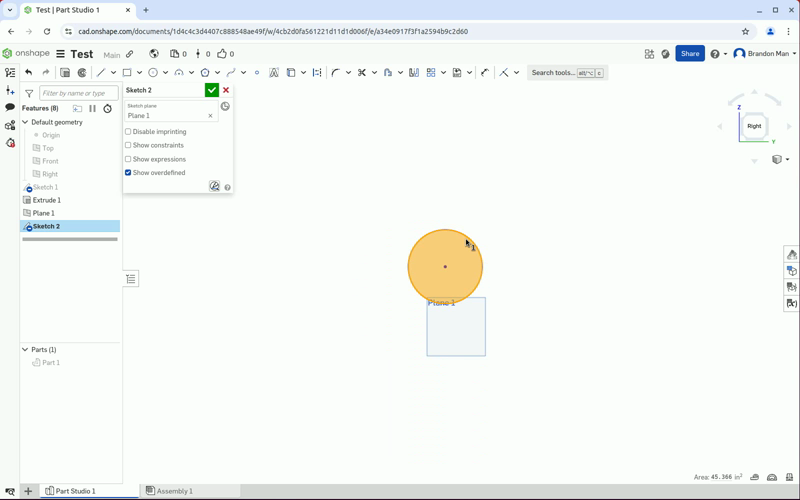
scroll(-6)
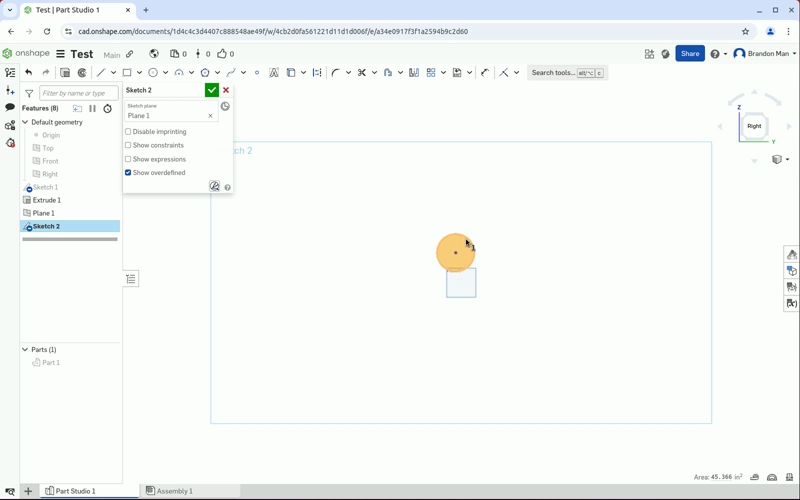
mouse_move(73, 352)
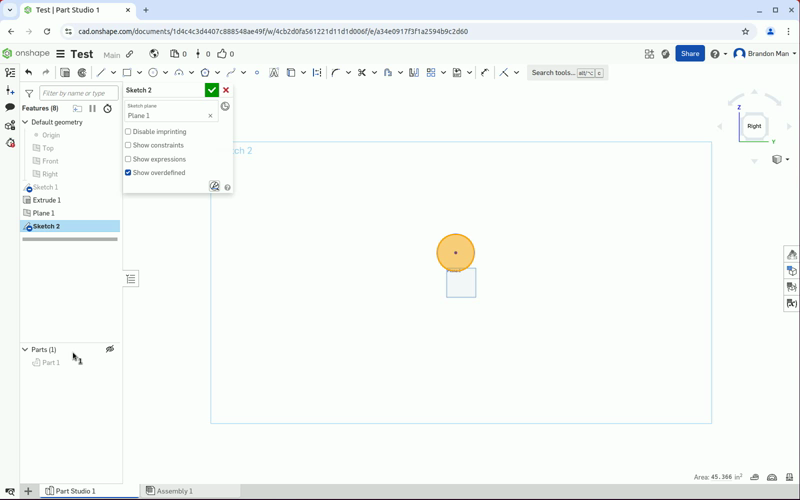
key(shift+y)
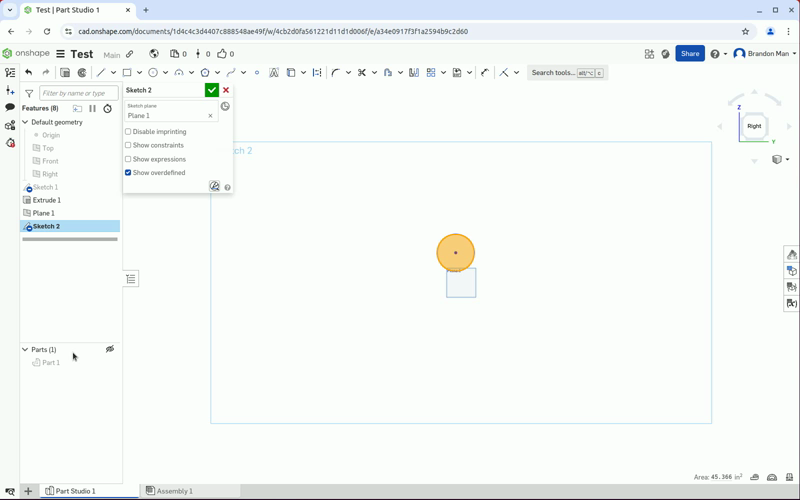
key(shift+e)
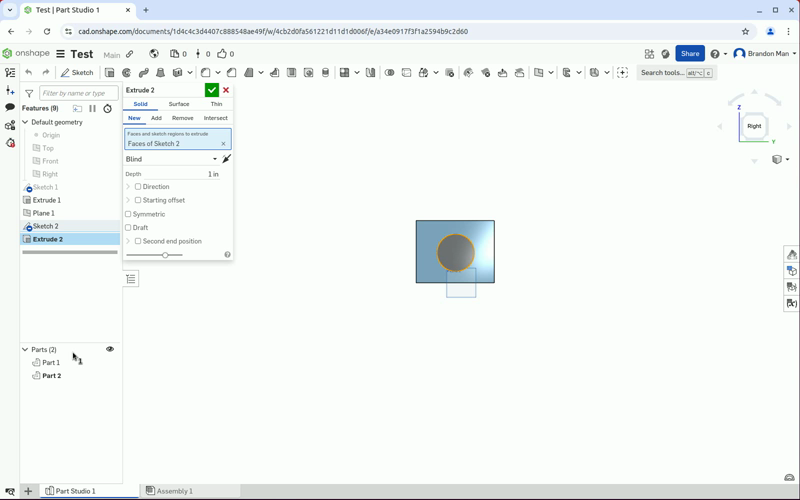
mouse_move(143, 106)
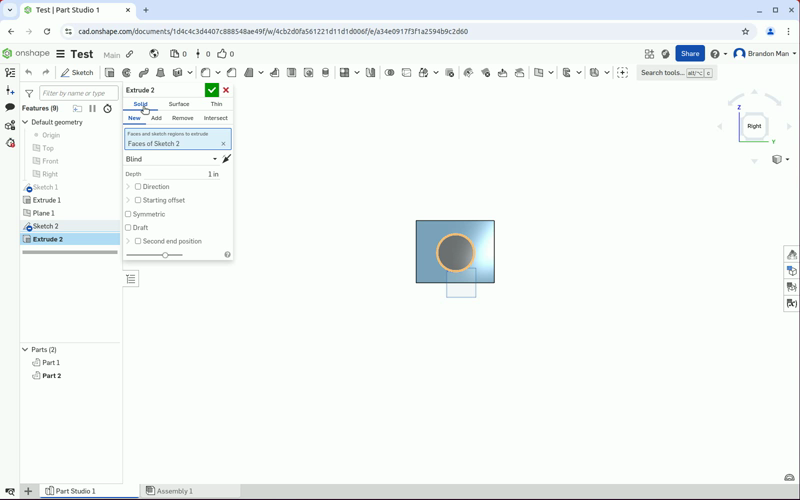
click(143, 106)
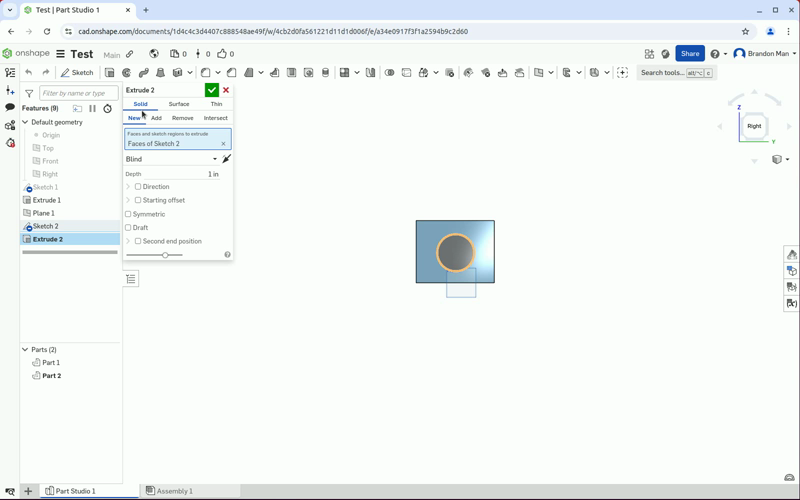
mouse_move(137, 120)
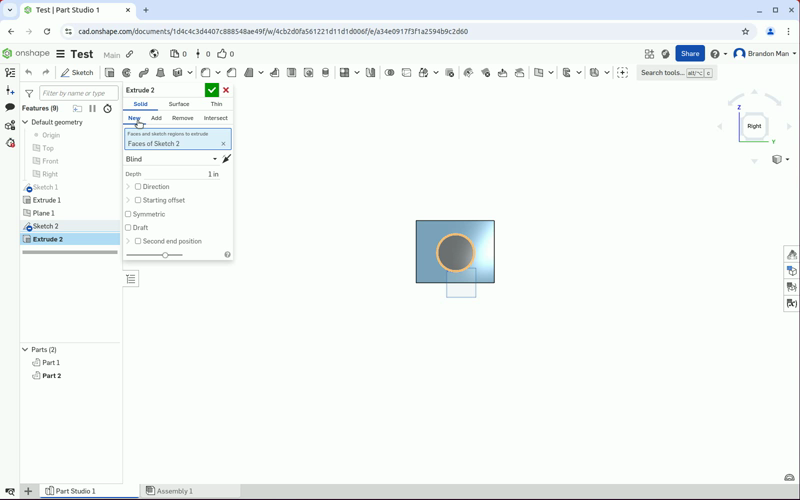
click(137, 120)
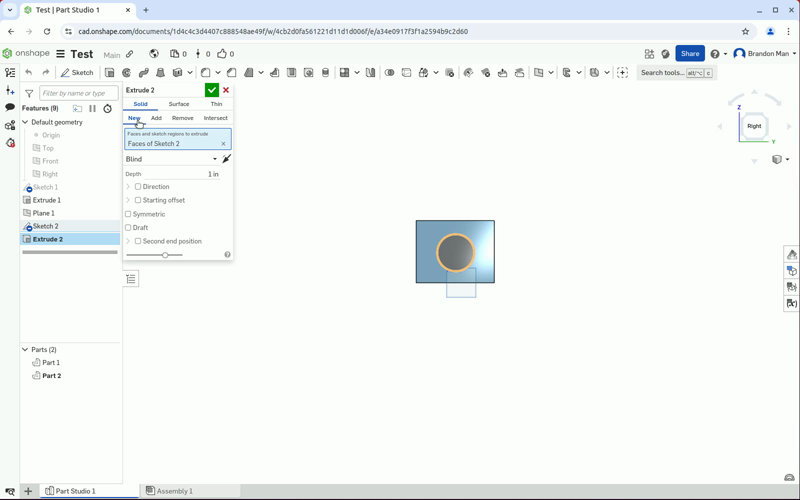
key(tab, 4)
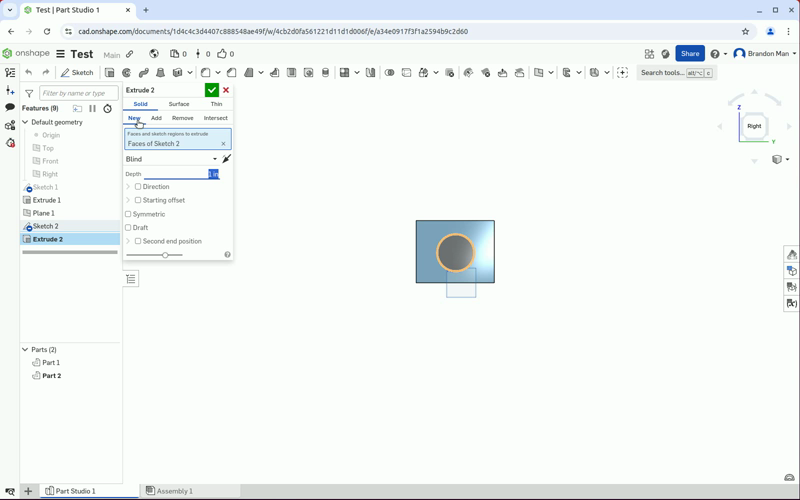
text(12.758)
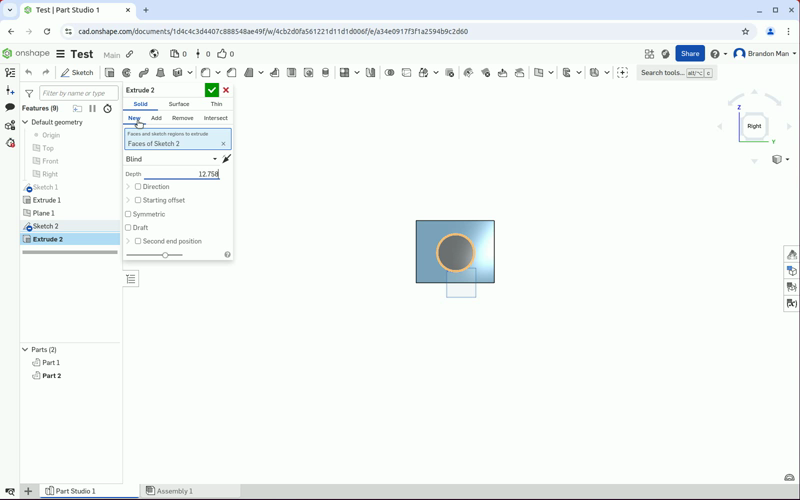
key(enter)
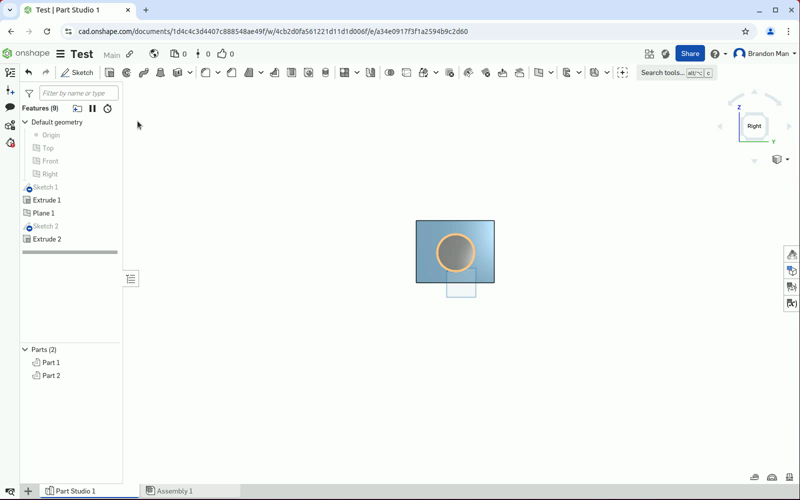
key(shift+h)
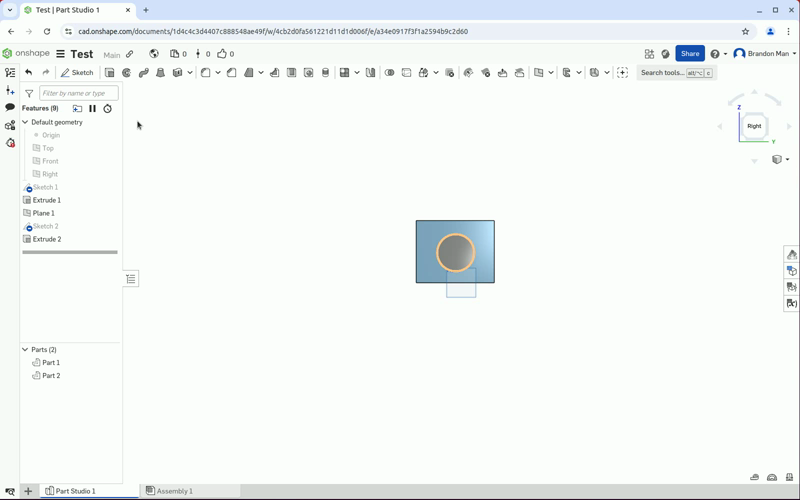
key(shift+h)
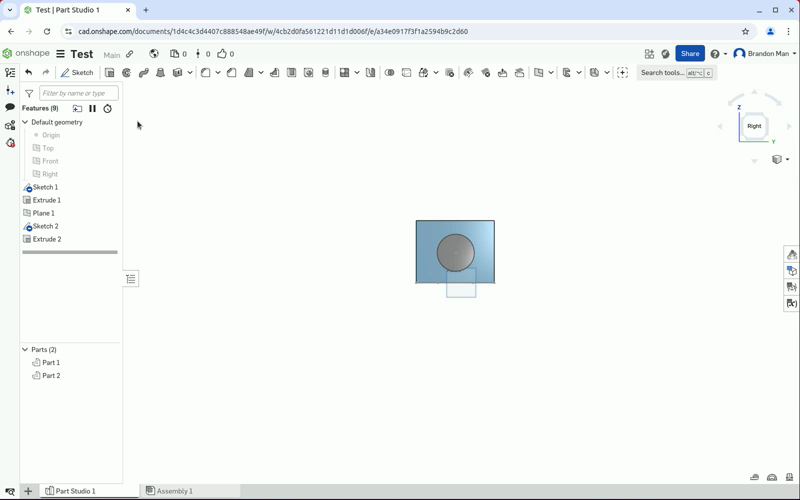
key(shift+7)
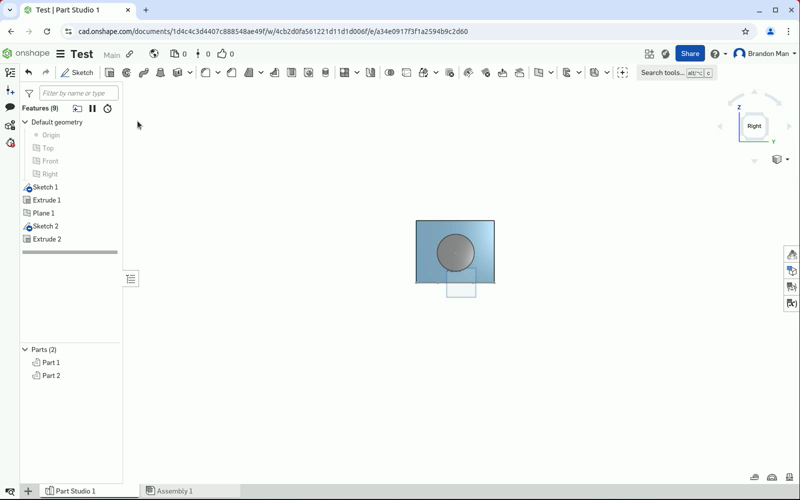
key(right, 2)
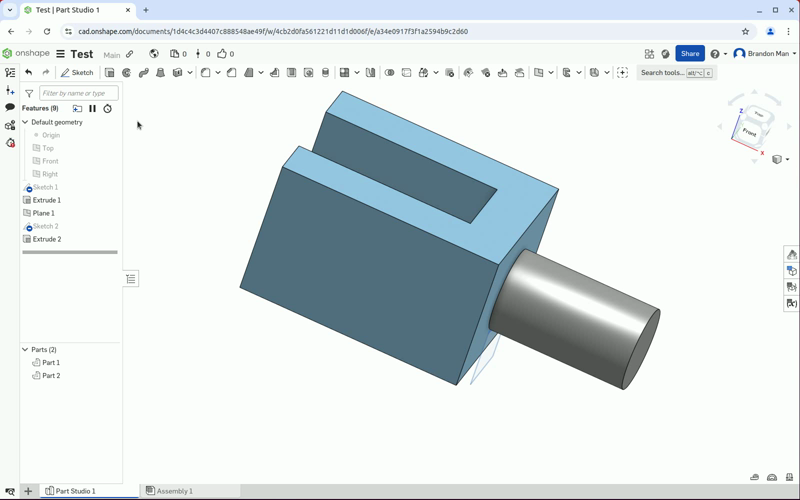
key(down, 2)
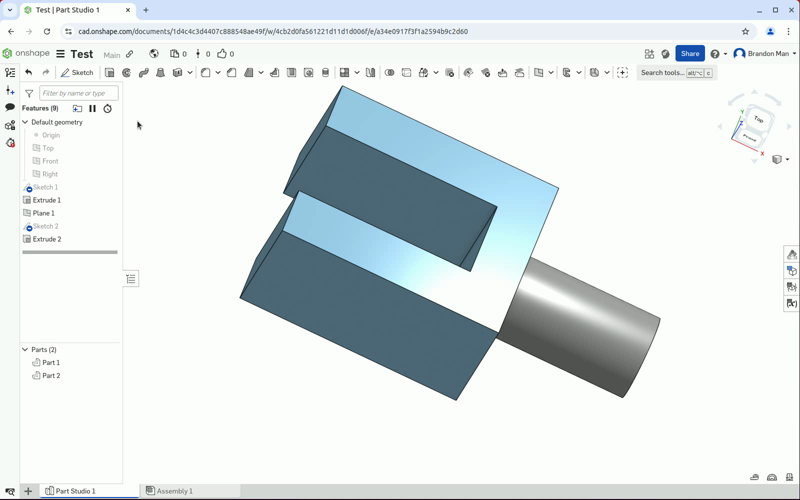
key(up, 2)
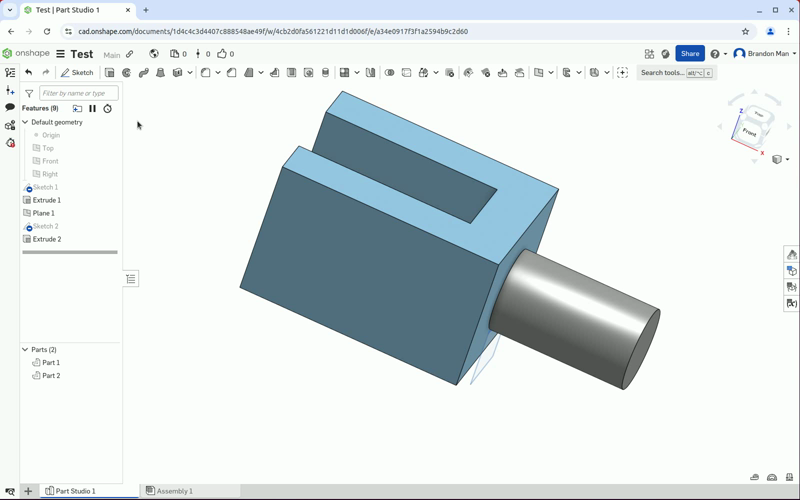
key(left, 2)
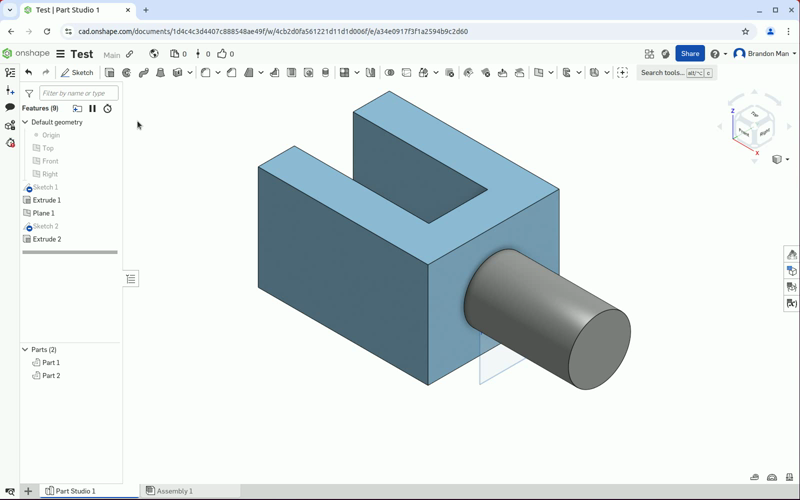
mouse_move(73, 189)
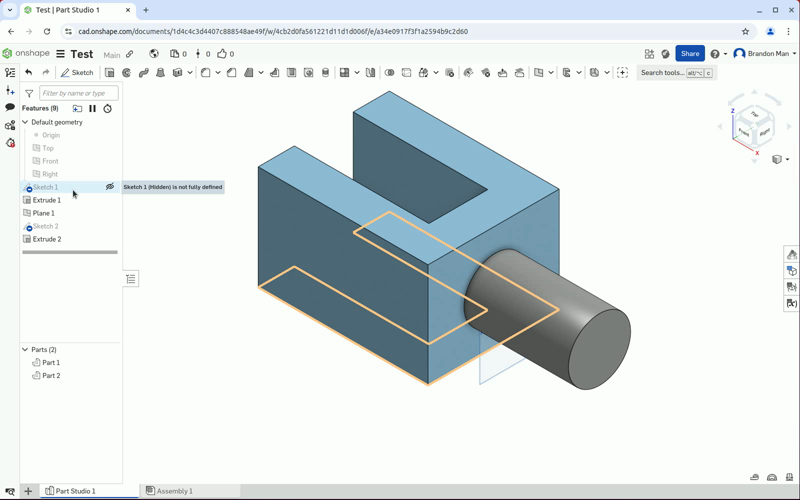
click(73, 189)